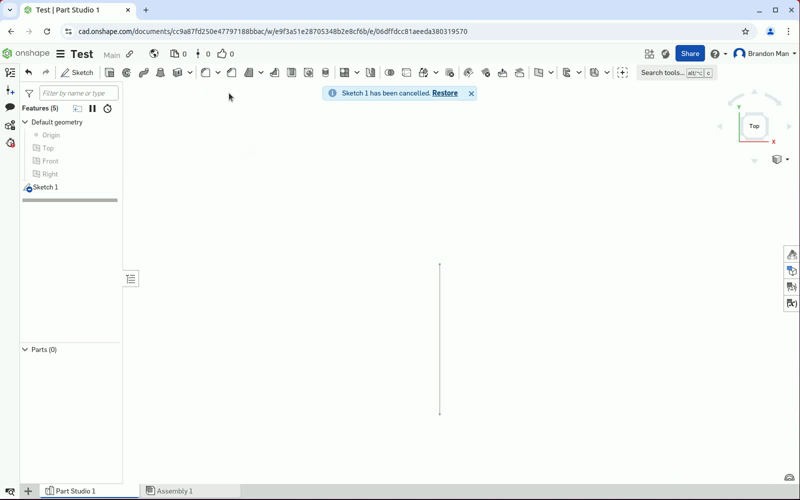
key(shift+h)
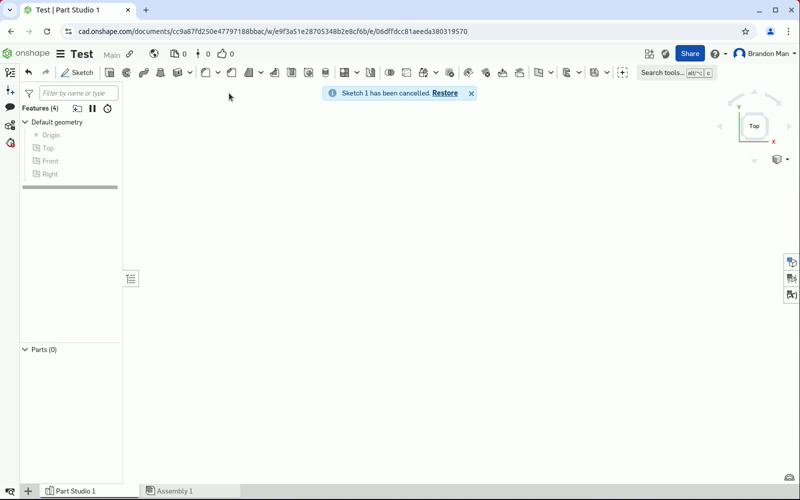
mouse_move(73, 352)
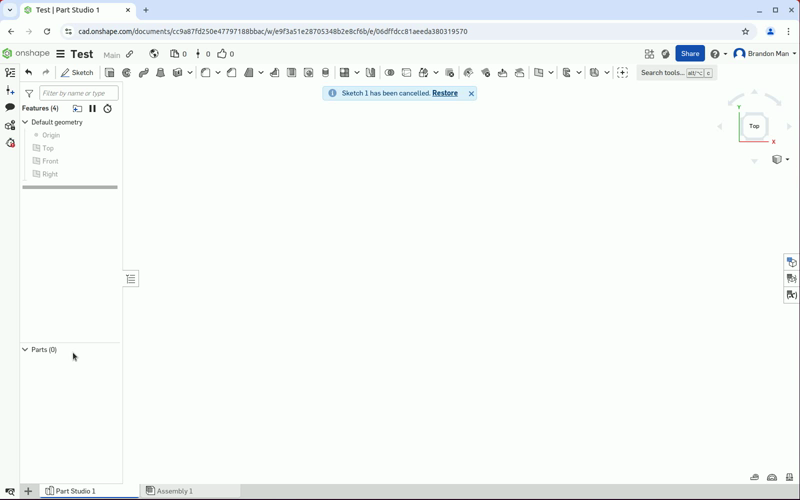
key(y)
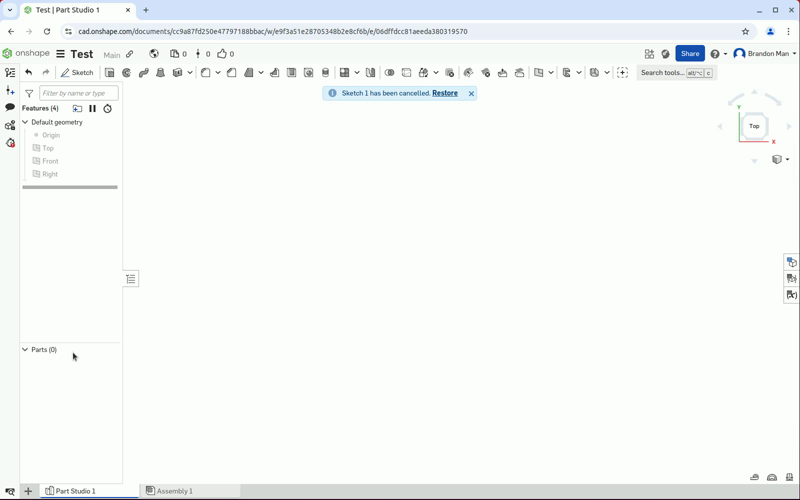
key(shift+p)
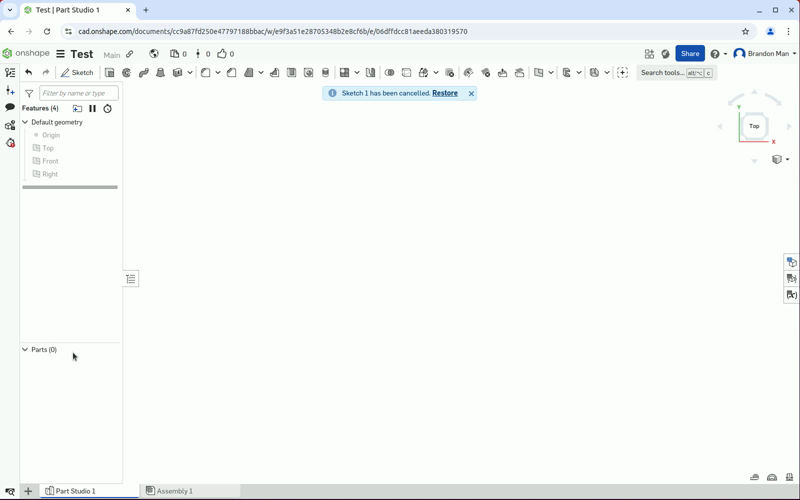
key(space)
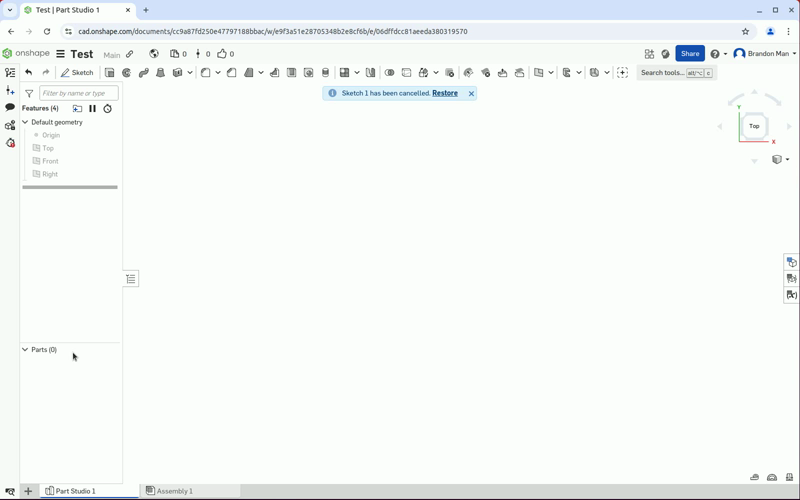
key_down(shift)
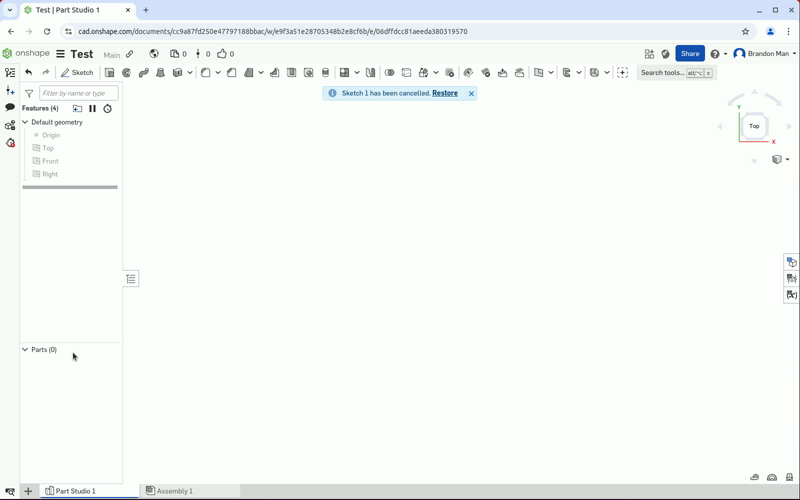
key(up)
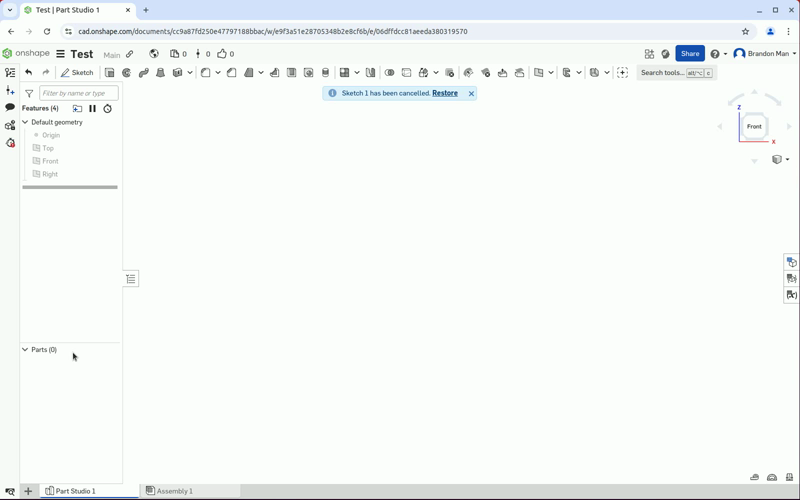
key_up(shift)
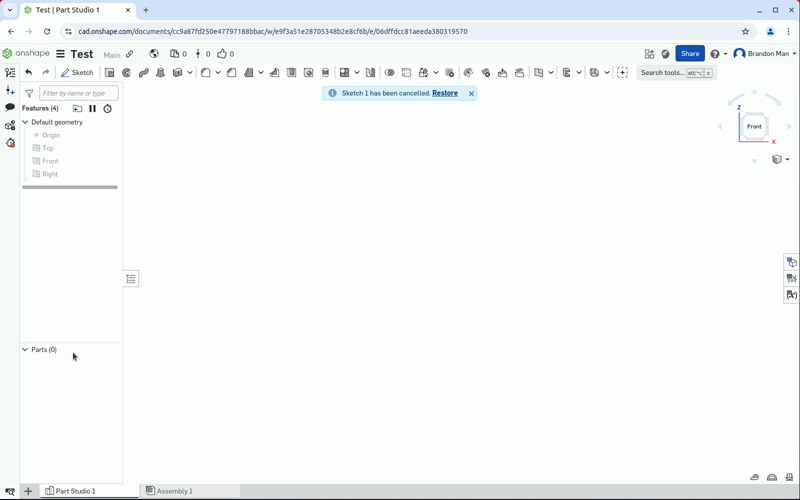
mouse_move(73, 352)
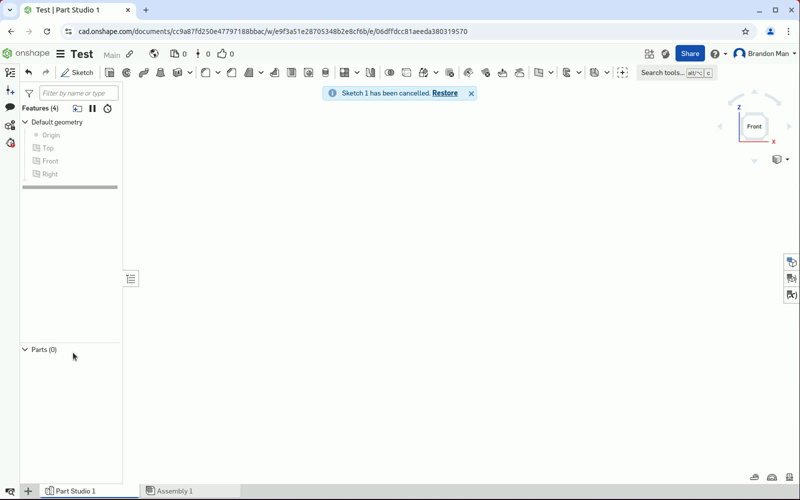
key(shift+y)
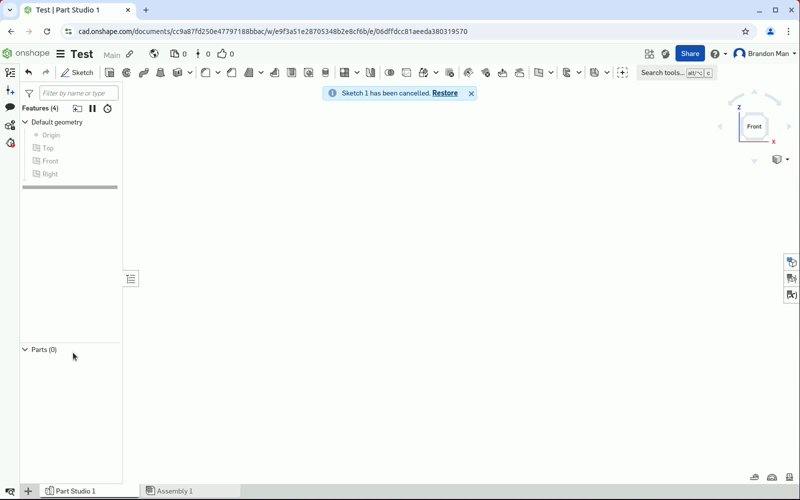
key(shift+s)
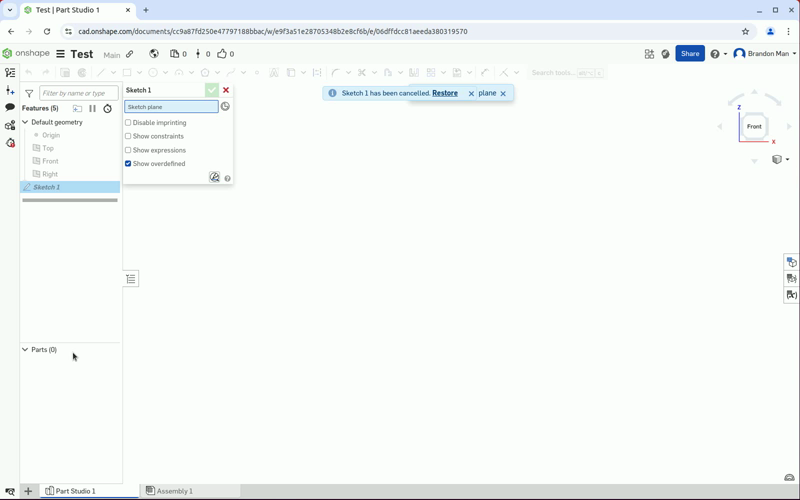
mouse_move(73, 163)
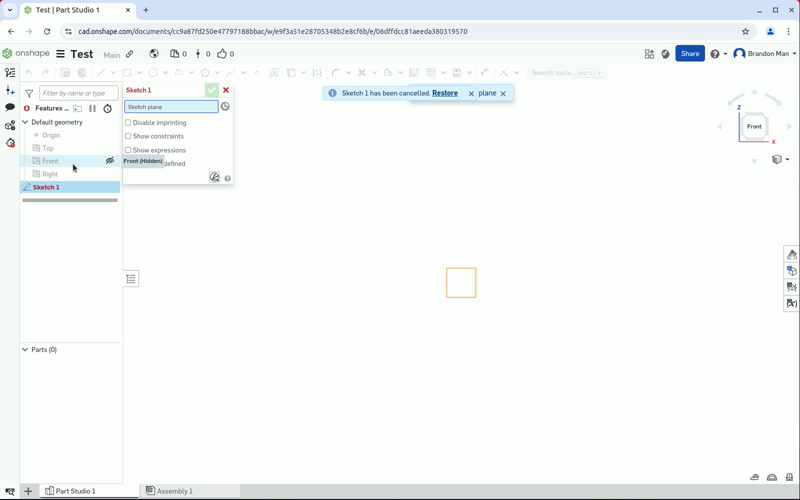
click(73, 163)
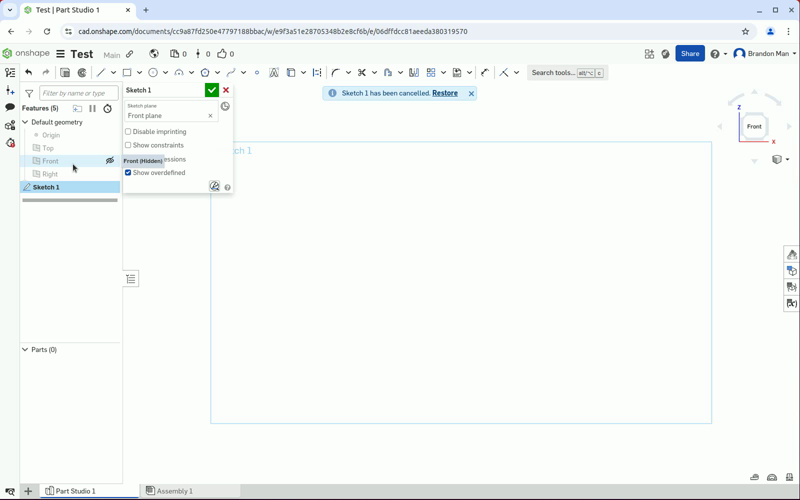
mouse_move(73, 352)
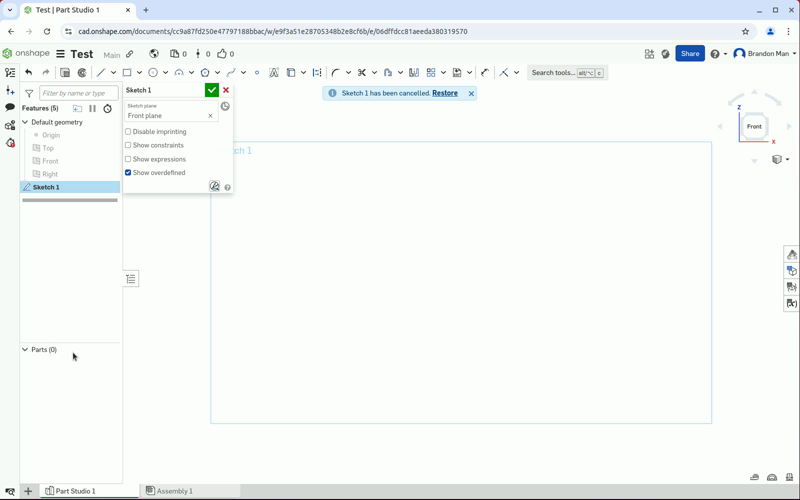
key(y)
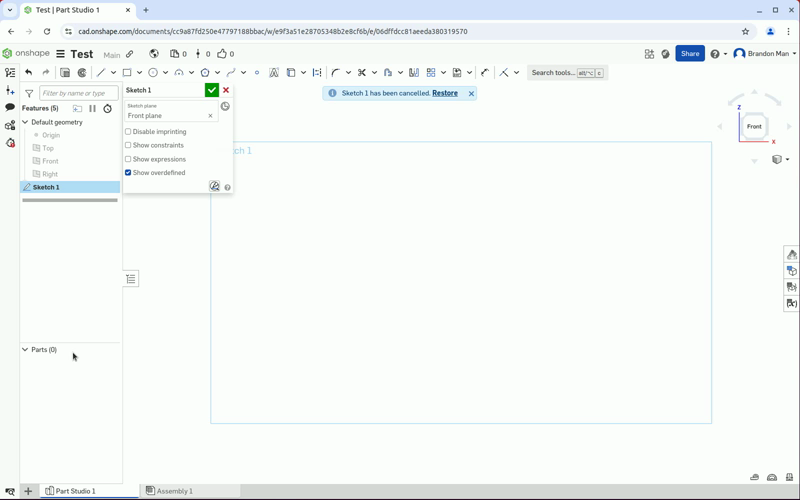
key(l)
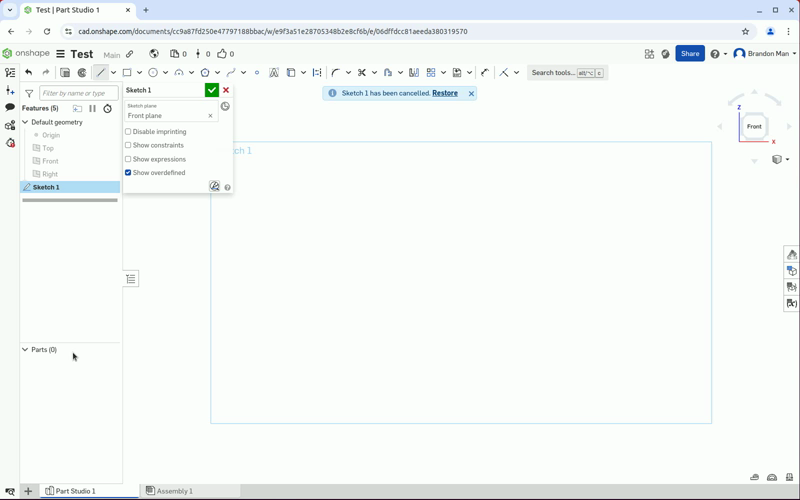
key_down(shift)
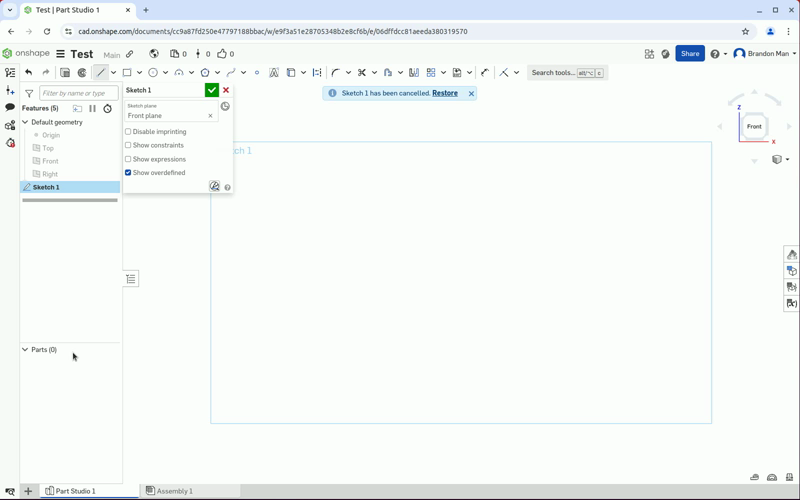
mouse_move(348, 312)
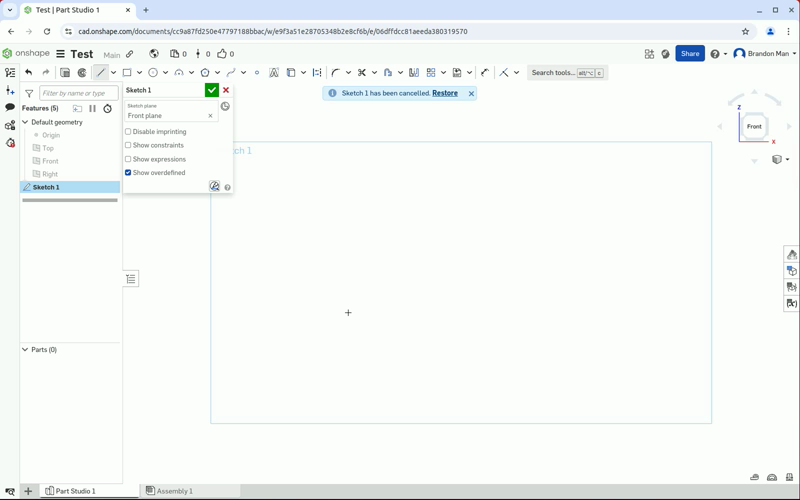
click(348, 312)
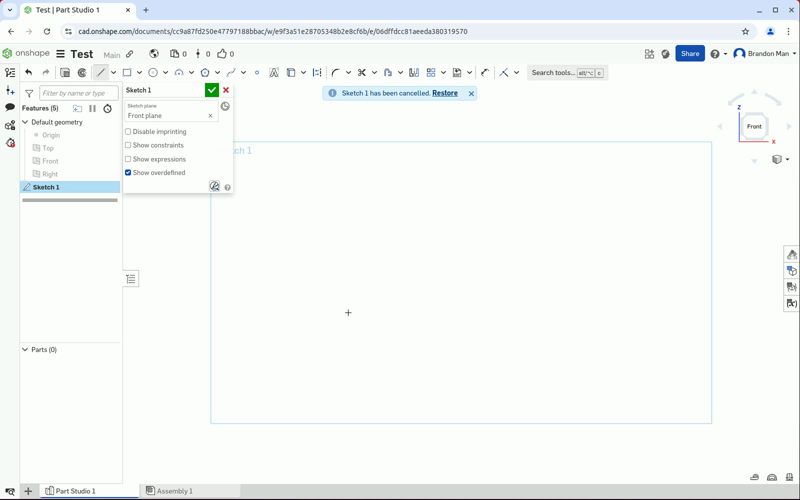
key_up(shift)
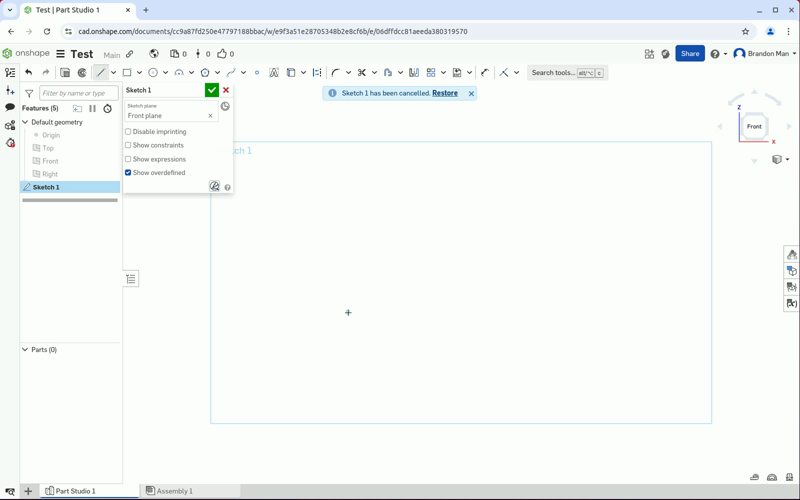
key_down(shift)
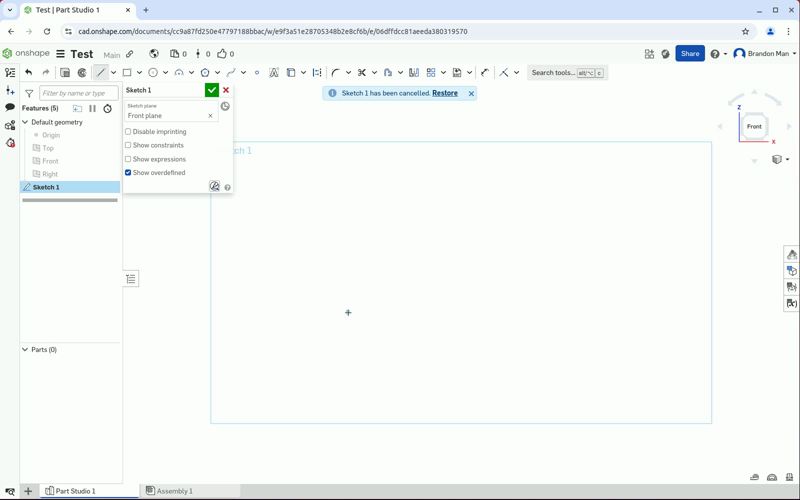
mouse_move(572, 312)
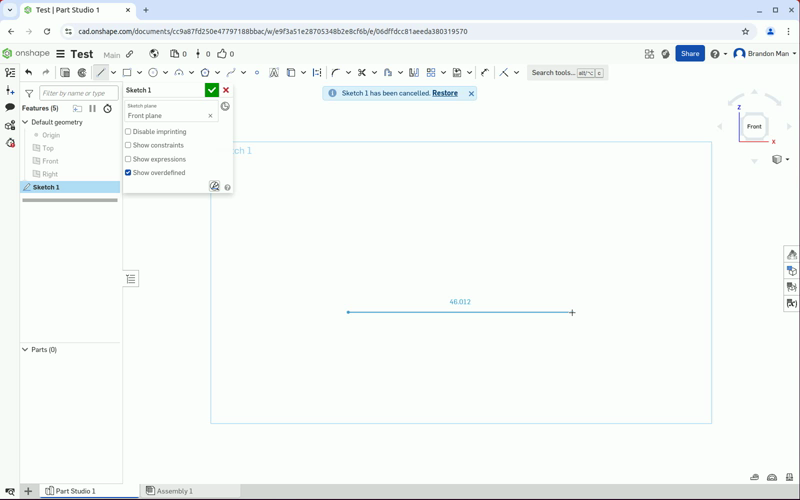
click(572, 312)
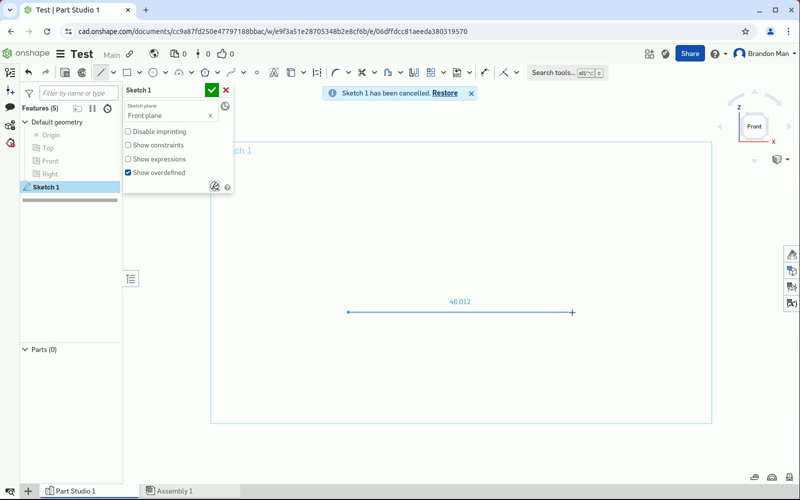
key_up(shift)
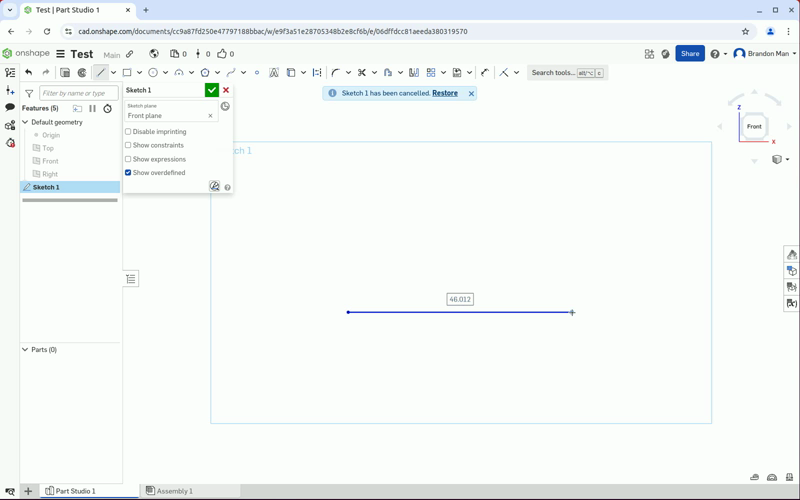
key_down(shift)
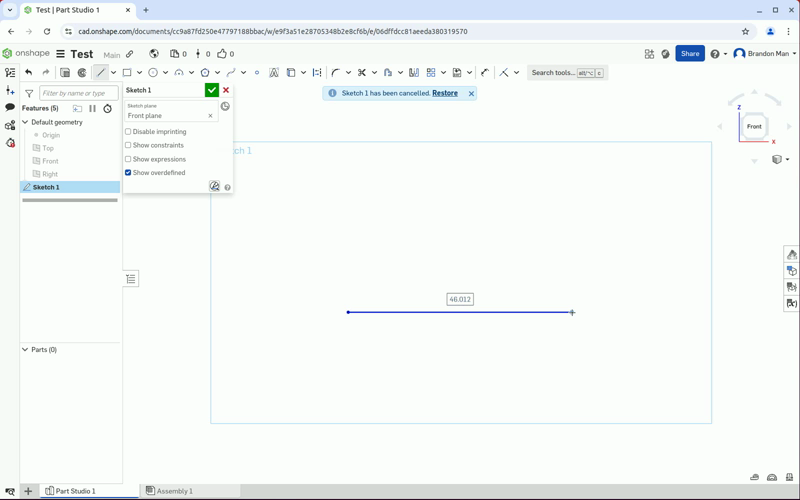
mouse_move(589, 312)
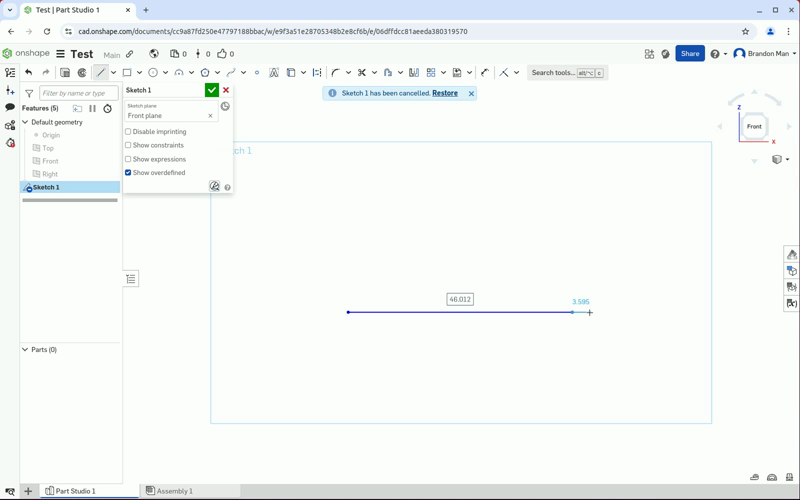
mouse_move(572, 255)
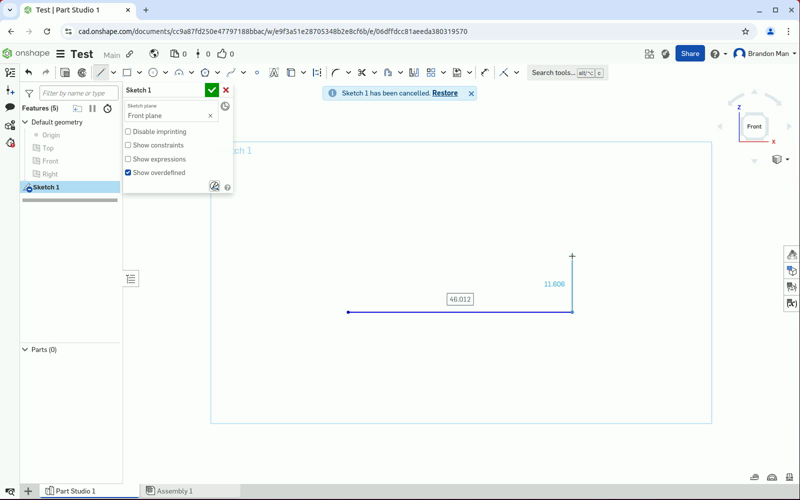
click(572, 255)
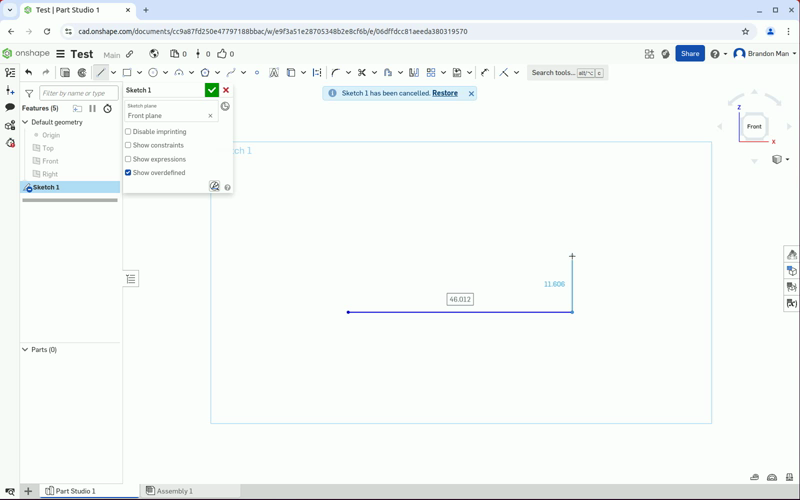
key_up(shift)
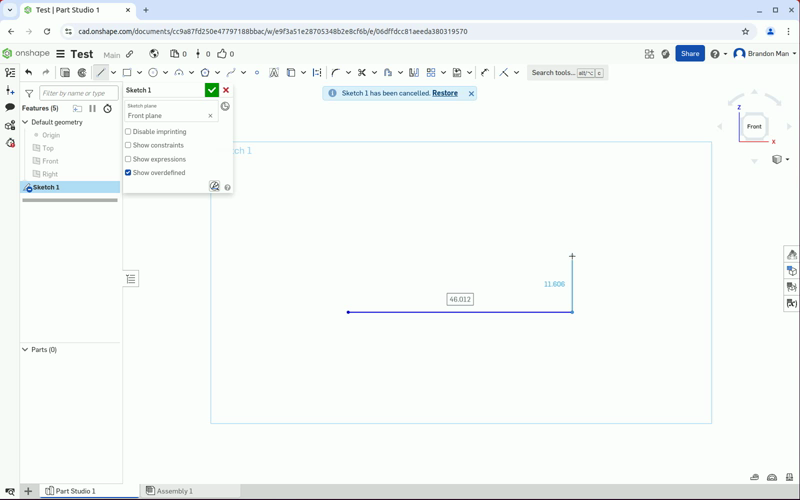
key_down(shift)
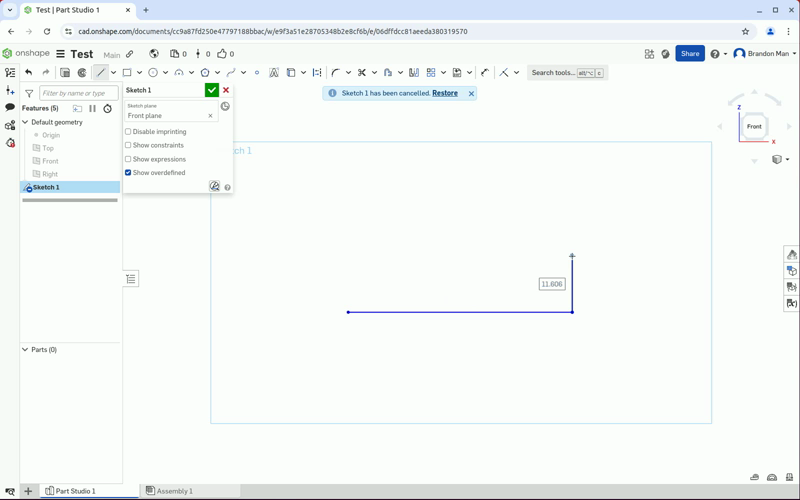
mouse_move(348, 255)
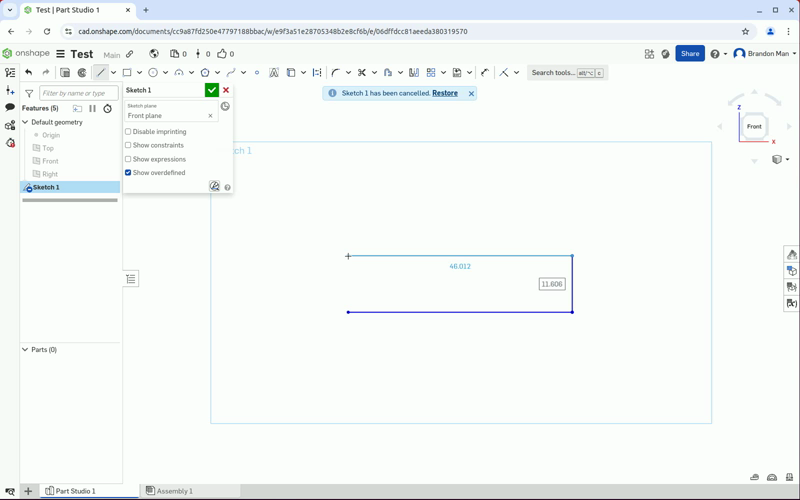
click(348, 255)
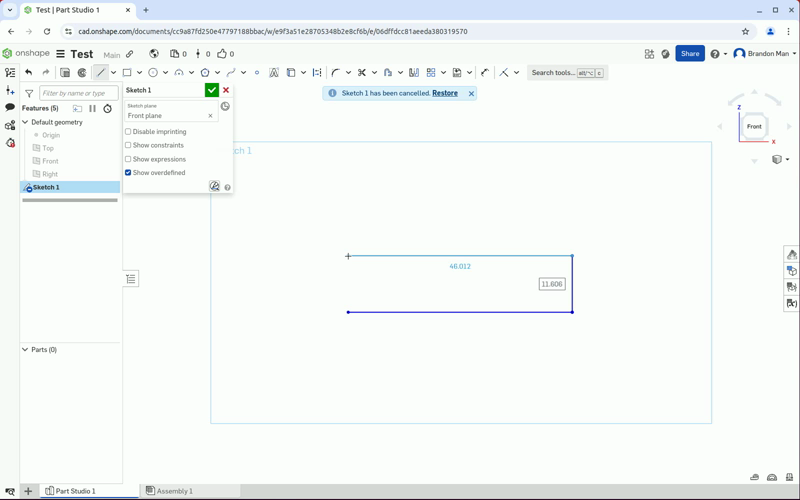
key_up(shift)
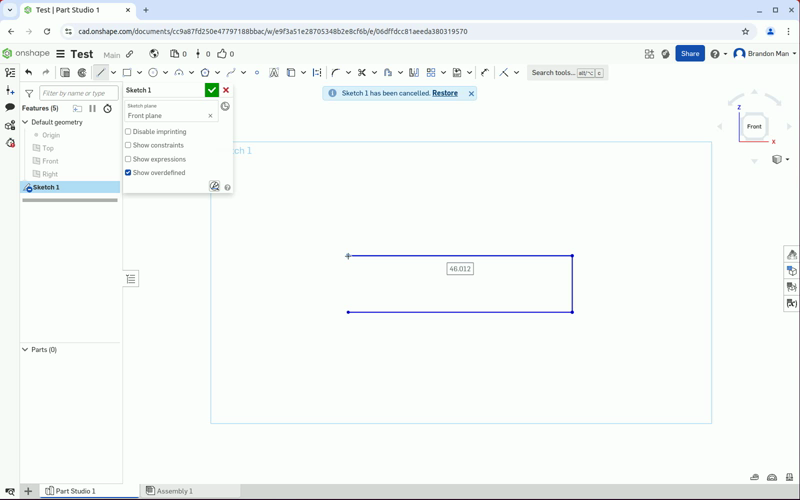
mouse_move(378, 255)
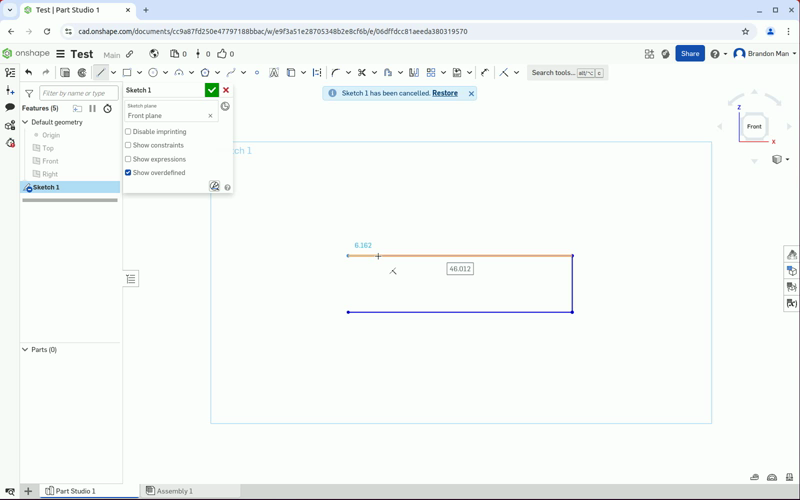
key_down(shift)
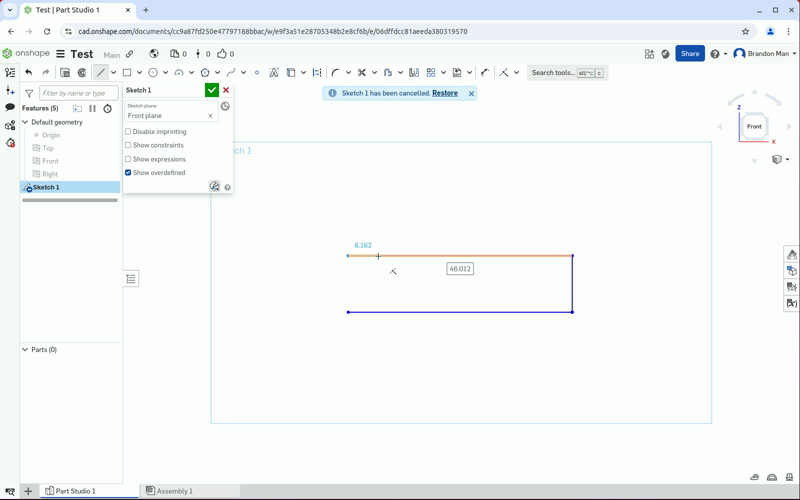
mouse_move(348, 312)
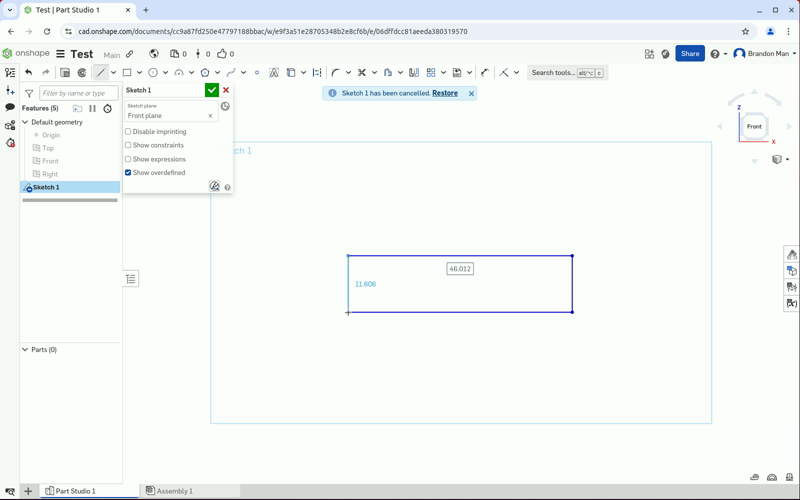
key_up(shift)
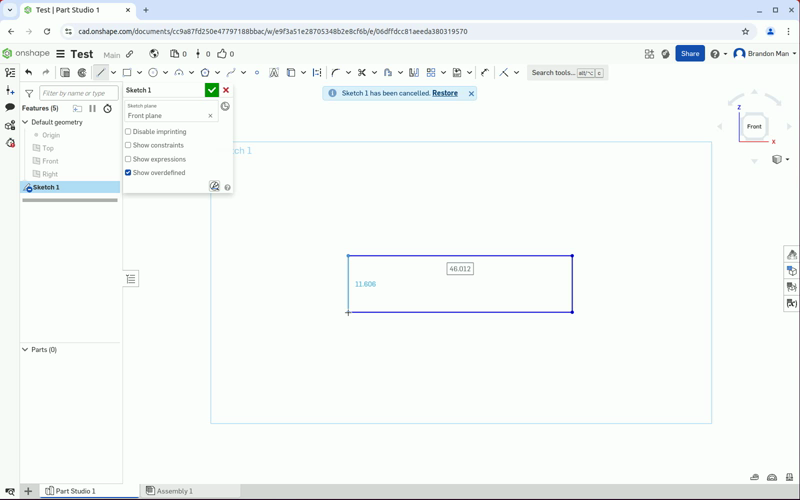
click(348, 312)
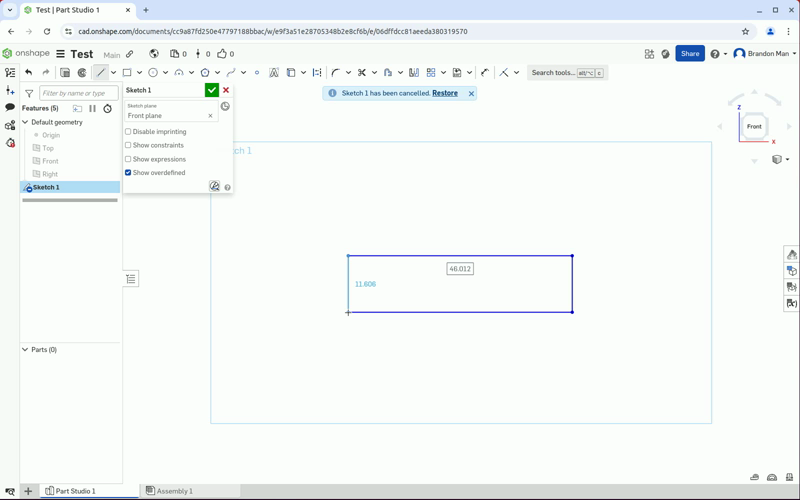
key(esc)
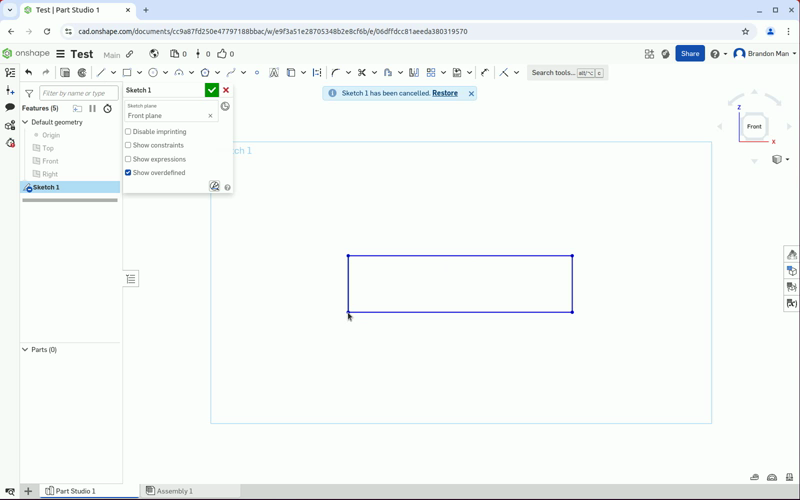
key(c)
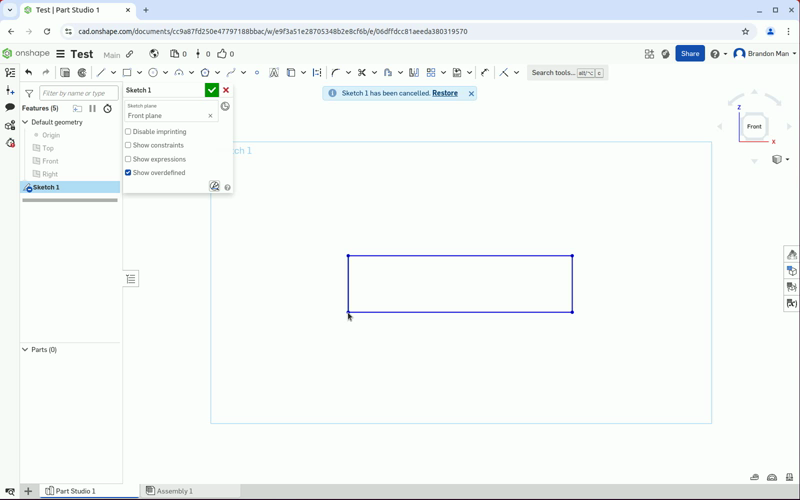
key_down(shift)
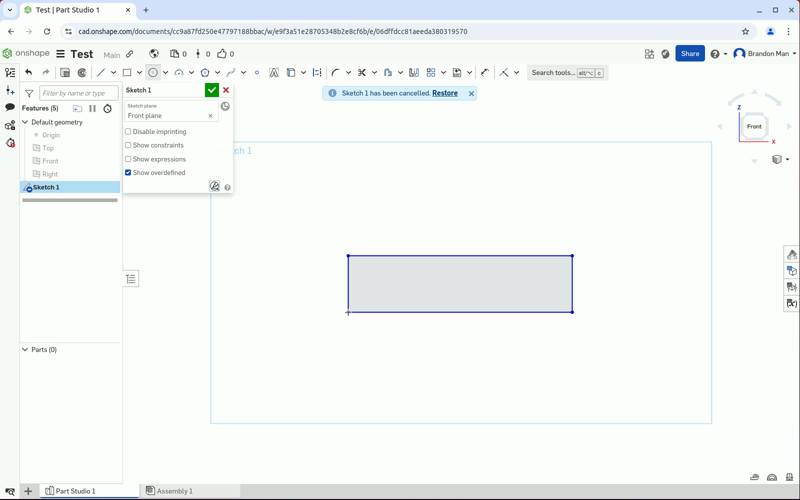
mouse_move(546, 283)
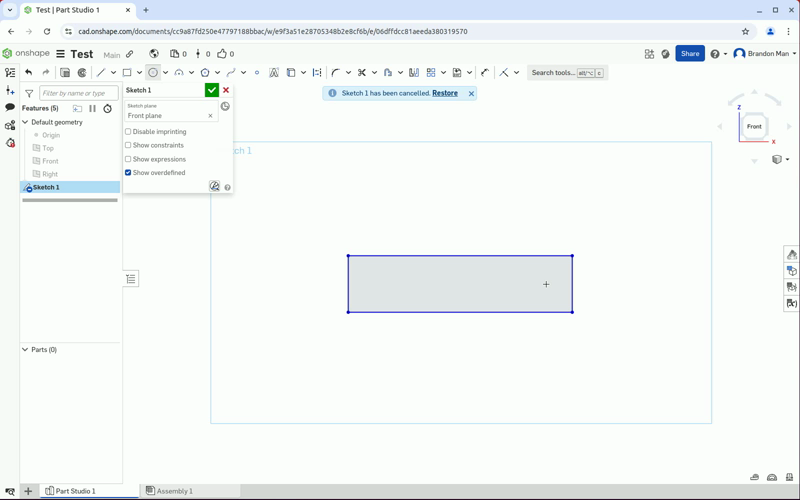
click(546, 283)
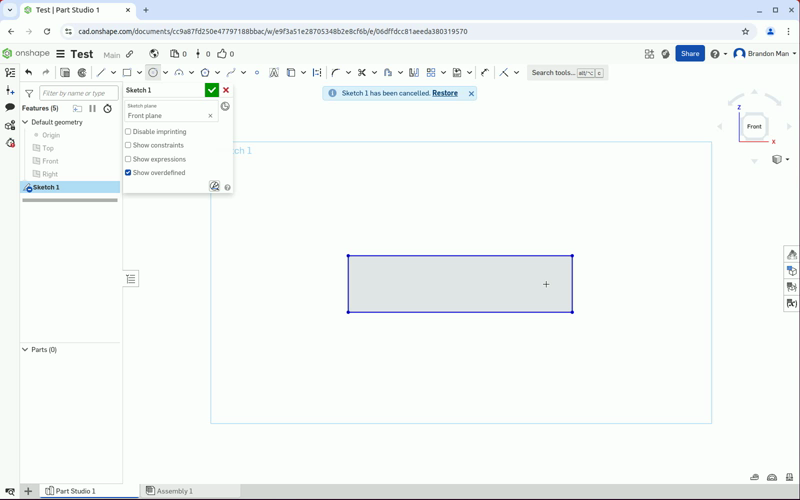
key_up(shift)
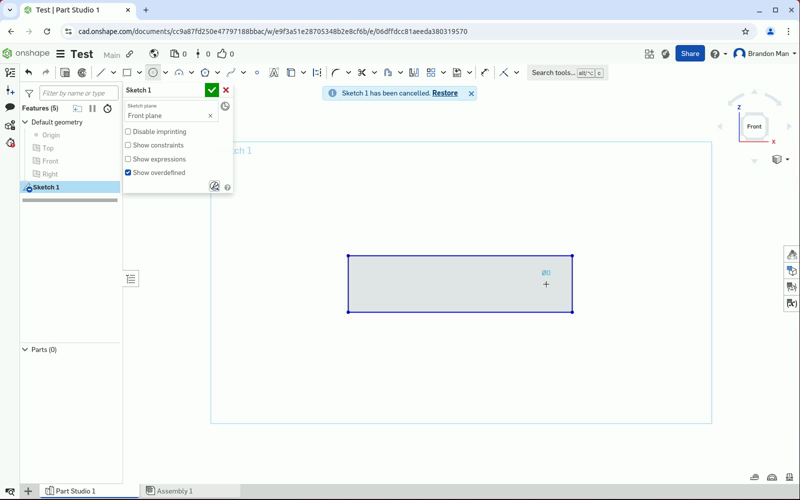
mouse_move(570, 283)
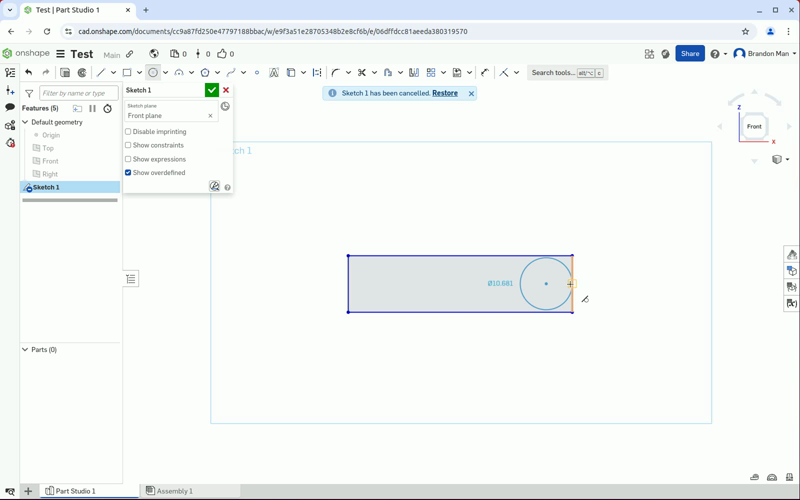
click(570, 283)
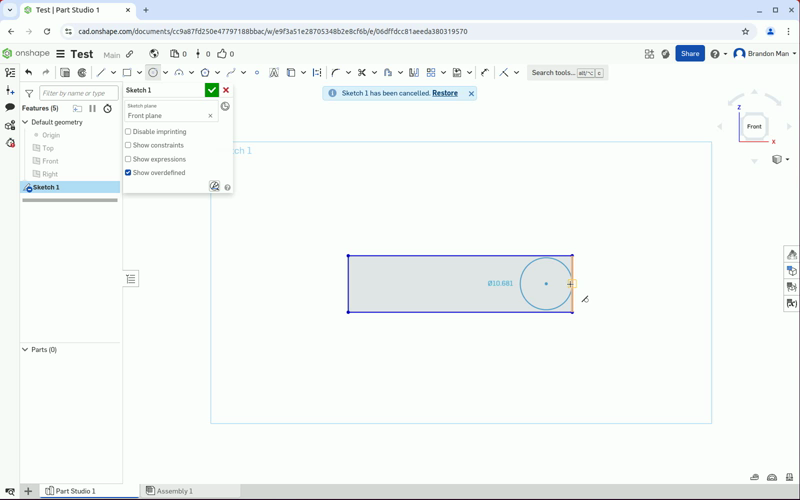
key(esc)
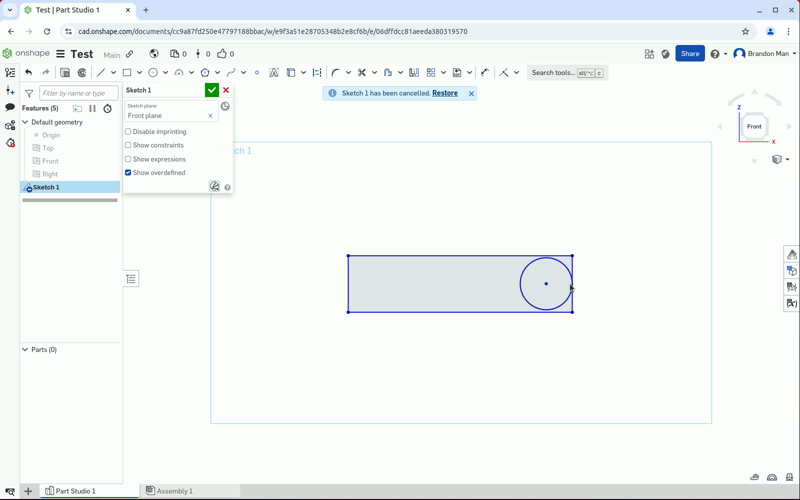
mouse_move(386, 267)
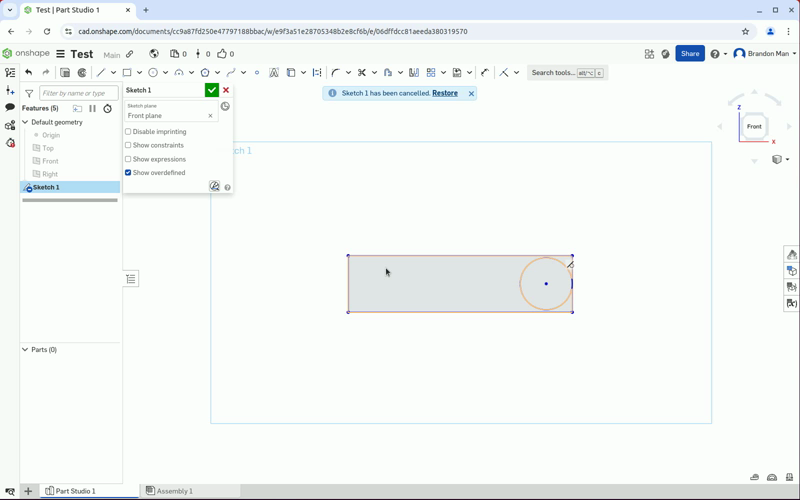
click(386, 267)
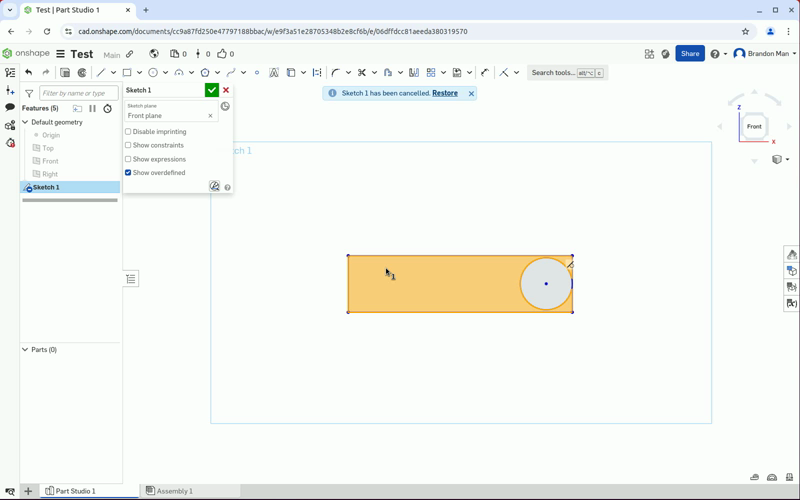
mouse_move(73, 352)
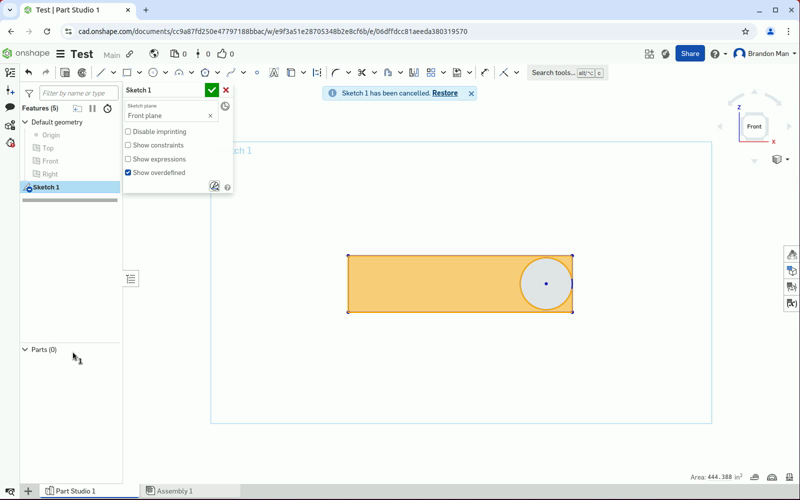
key(shift+y)
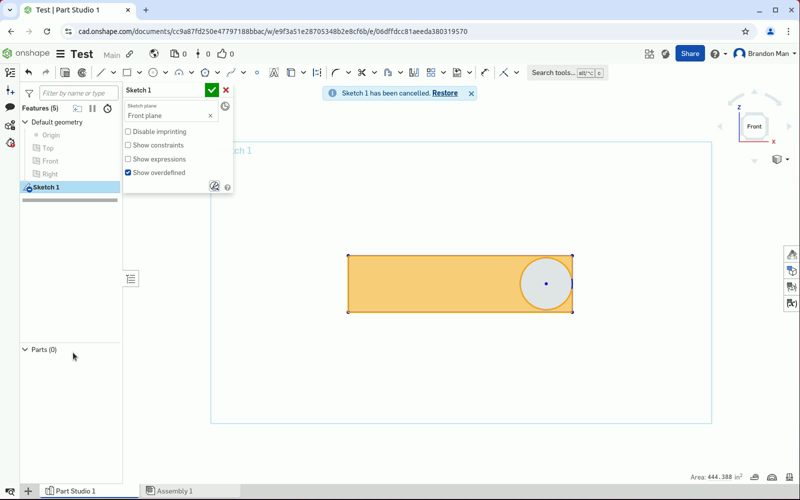
key(shift+e)
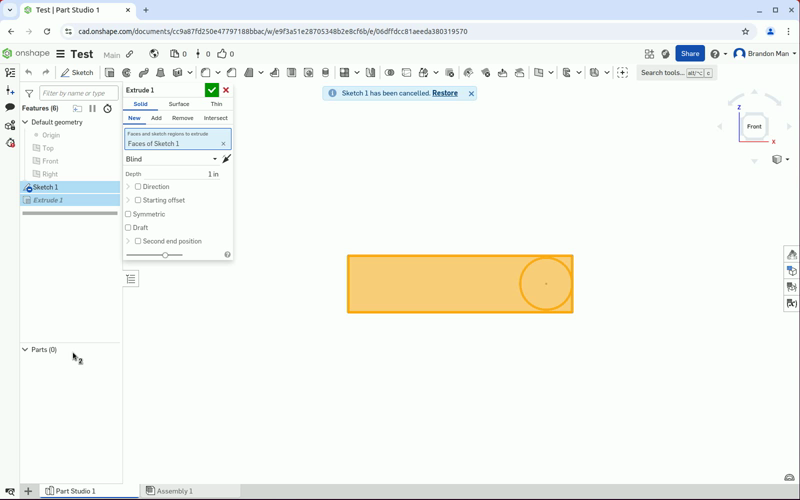
mouse_move(143, 106)
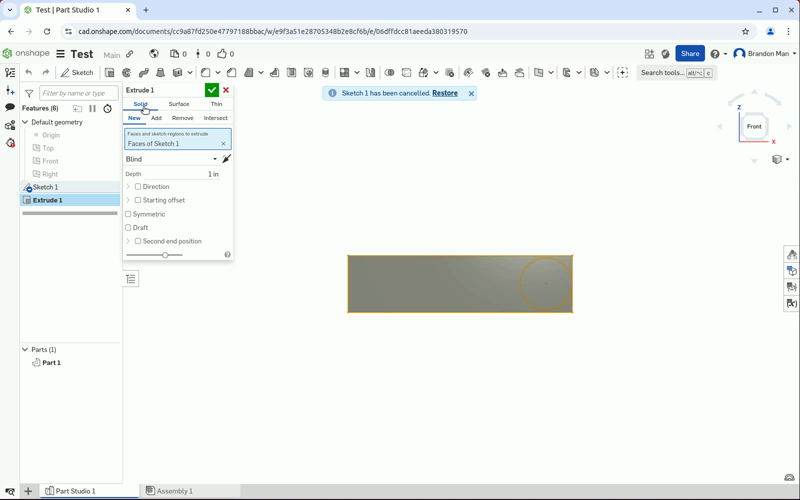
click(143, 106)
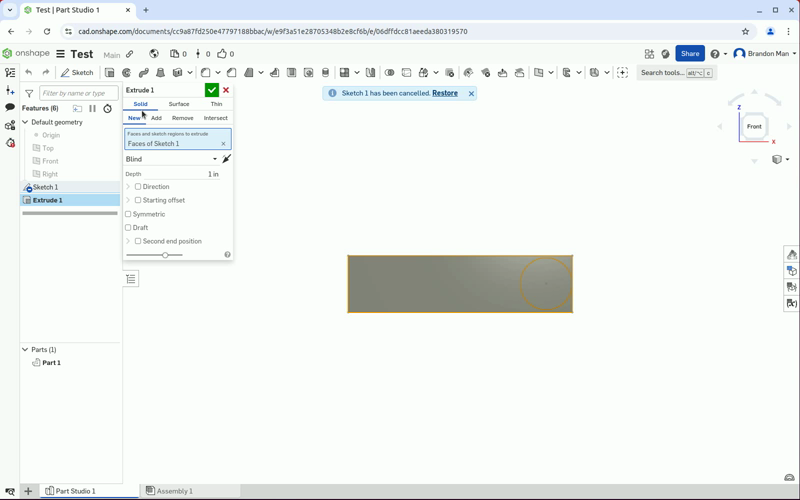
mouse_move(137, 120)
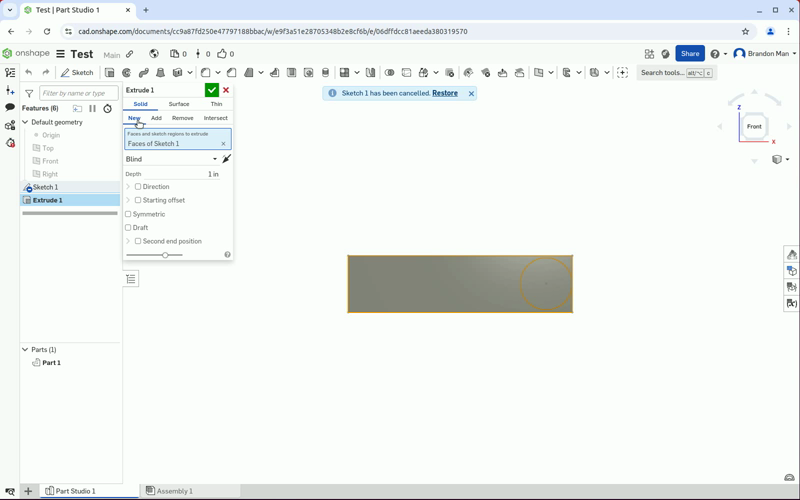
click(137, 120)
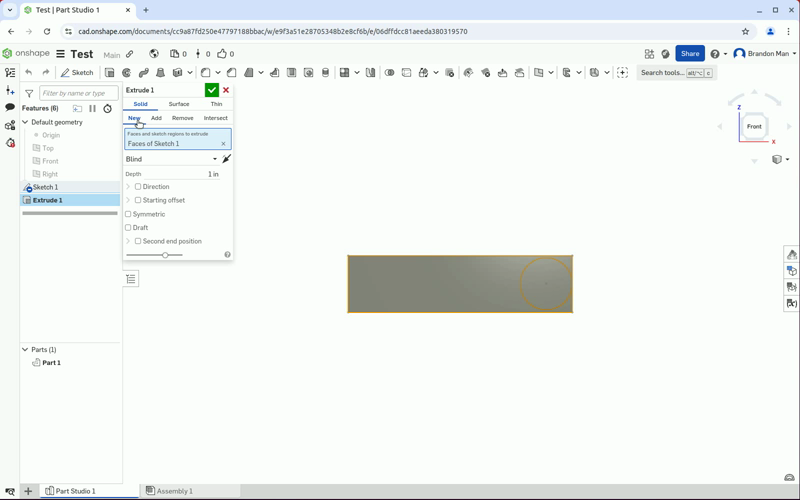
key(tab, 4)
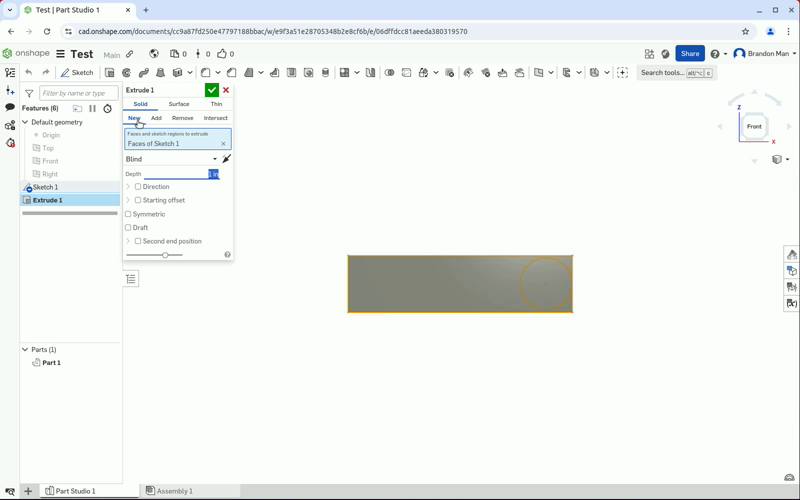
text(1.444)
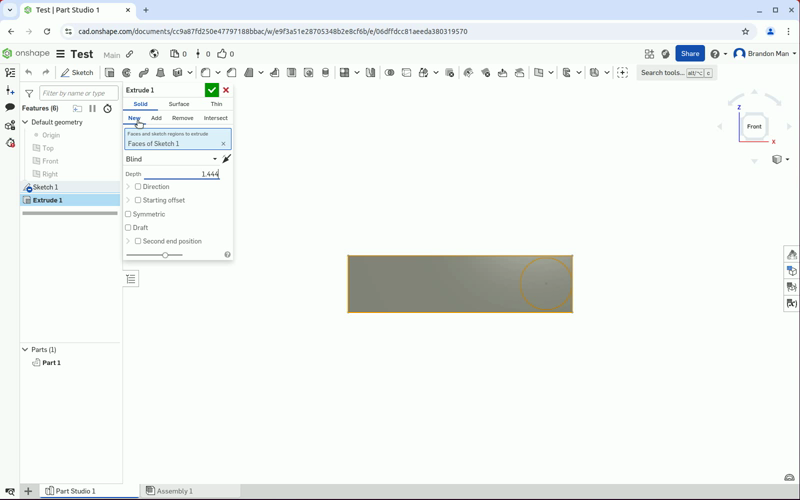
key(enter)
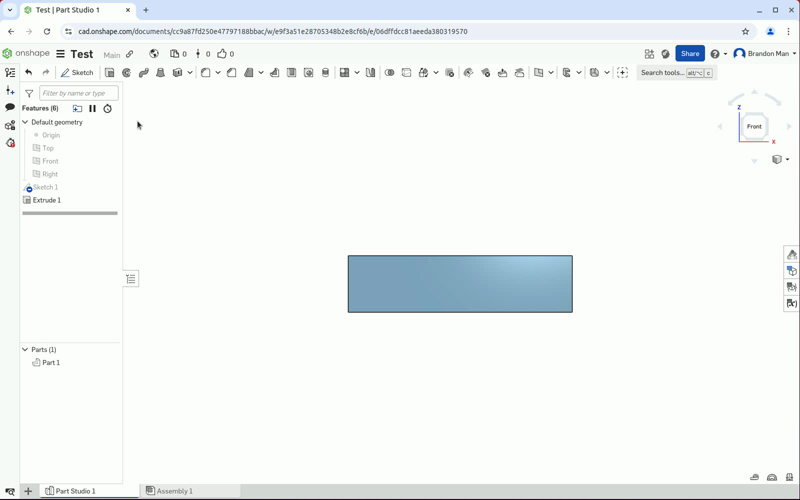
key(shift+h)
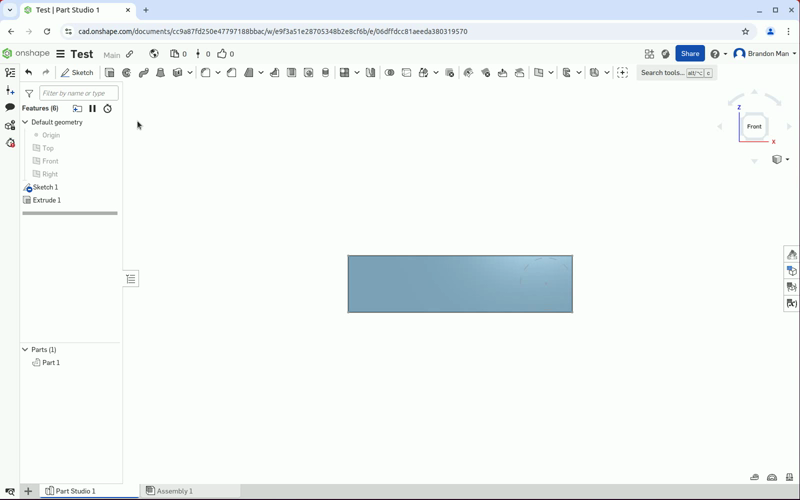
key(shift+h)
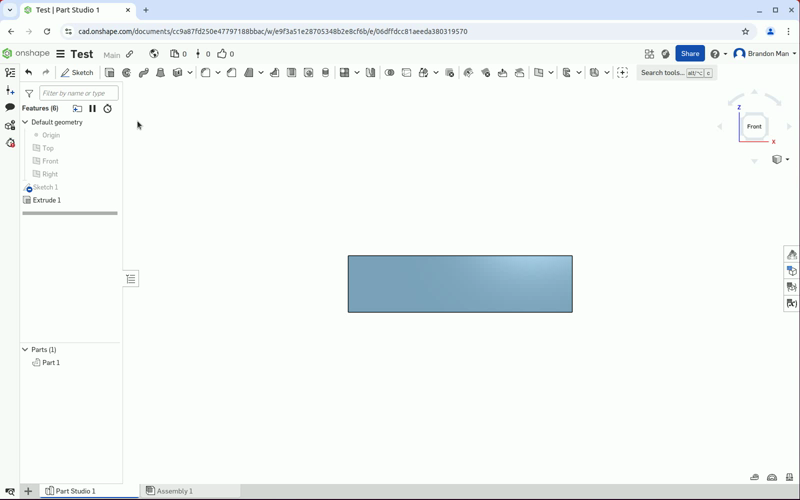
mouse_move(73, 189)
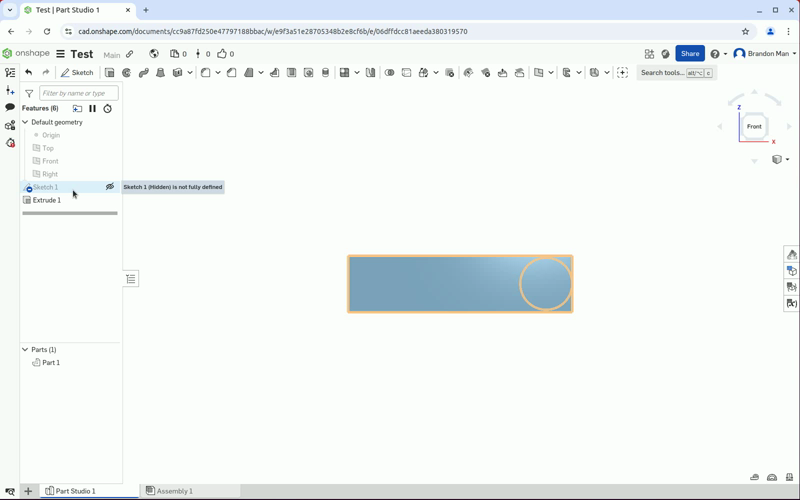
click(73, 189)
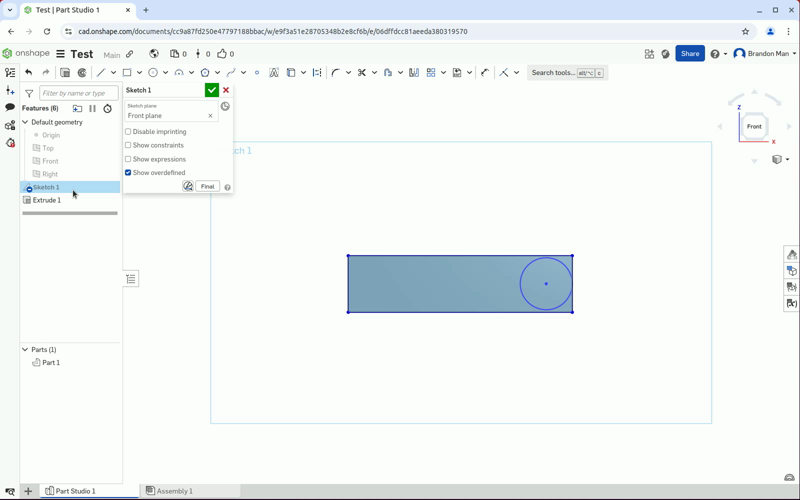
mouse_move(229, 92)
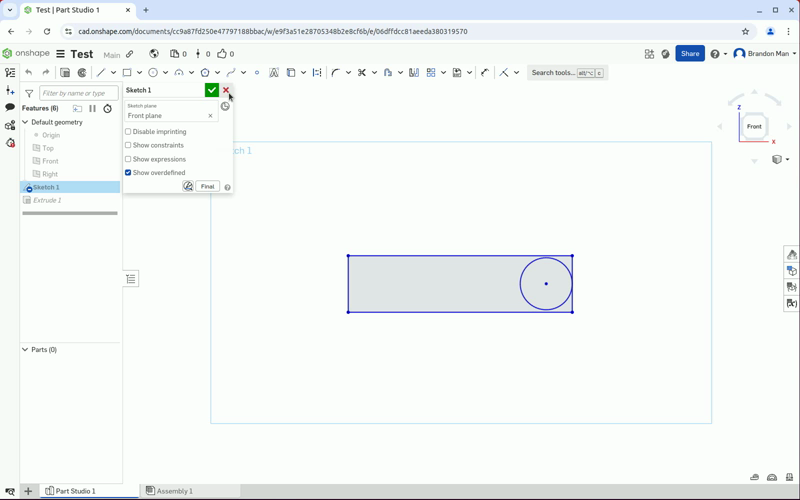
click(229, 92)
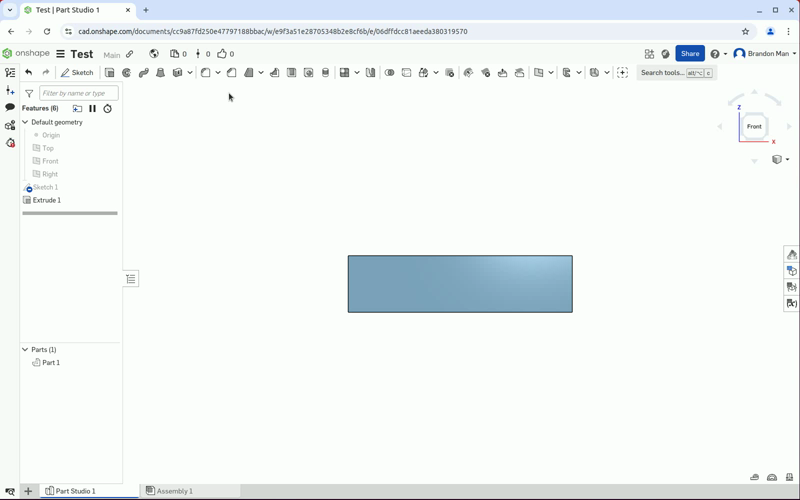
mouse_move(541, 75)
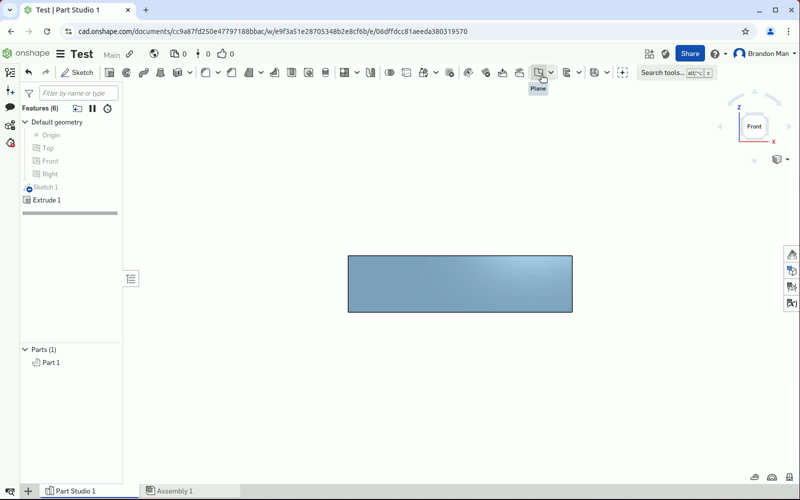
click(541, 75)
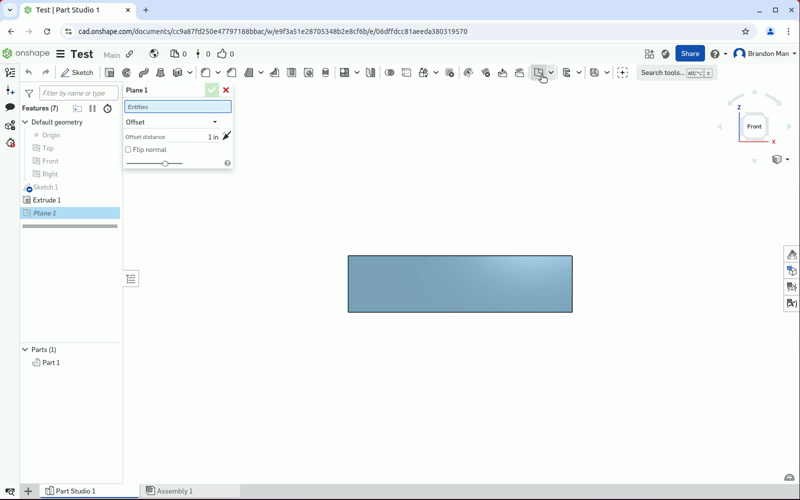
mouse_move(73, 163)
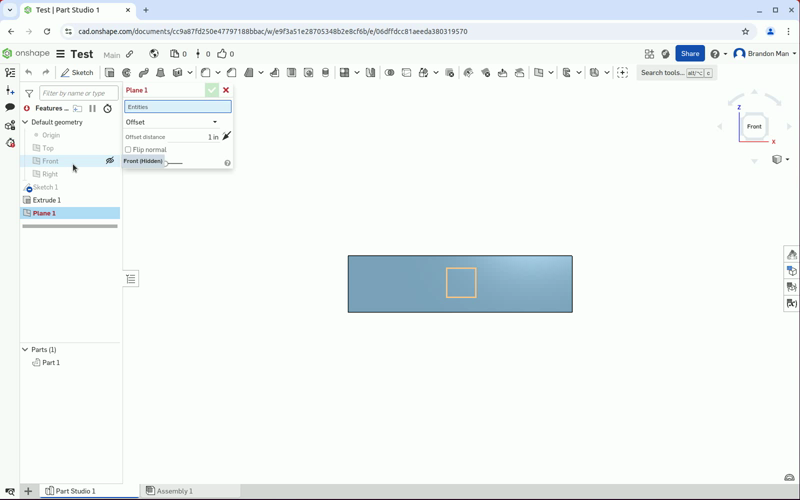
click(73, 163)
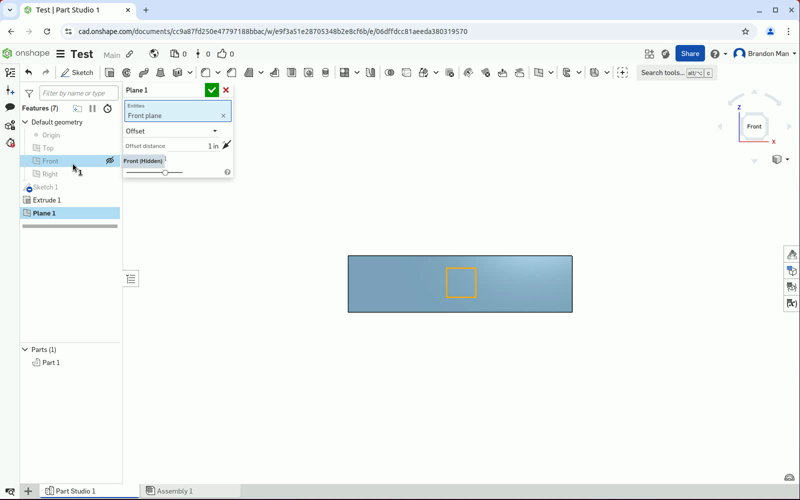
key(tab, 2)
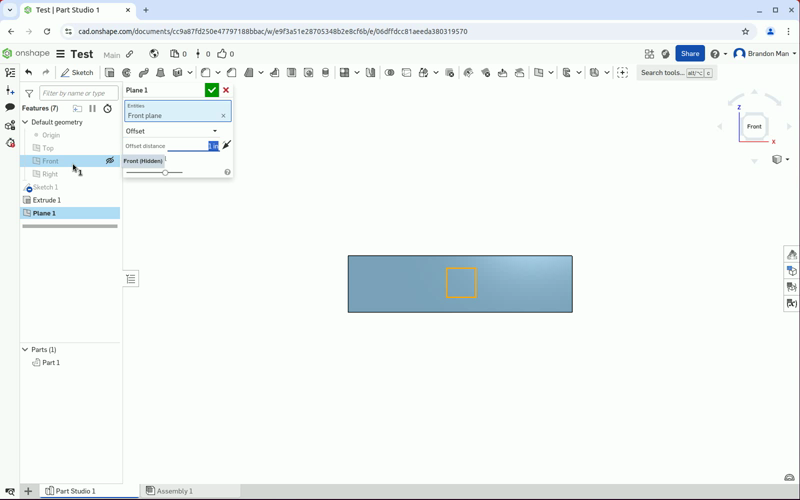
text(1.448)
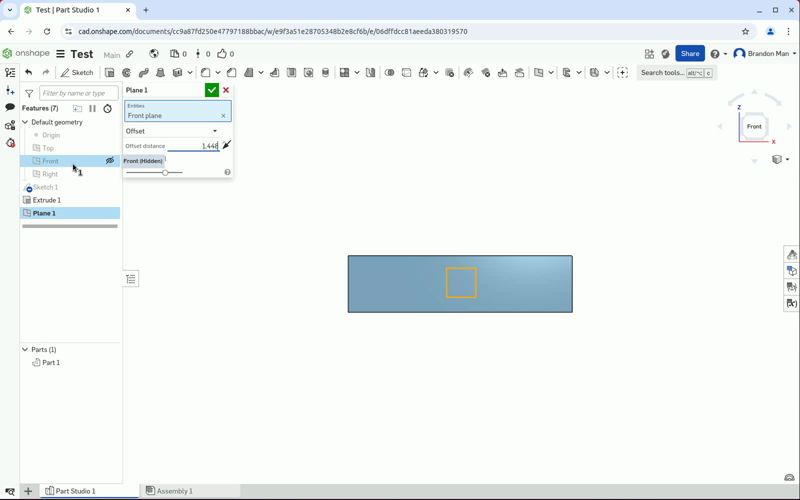
key(enter, 2)
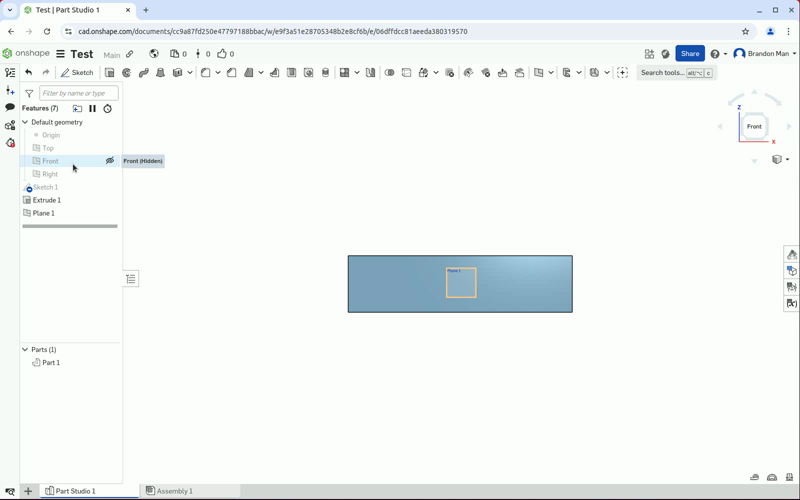
key(shift+s)
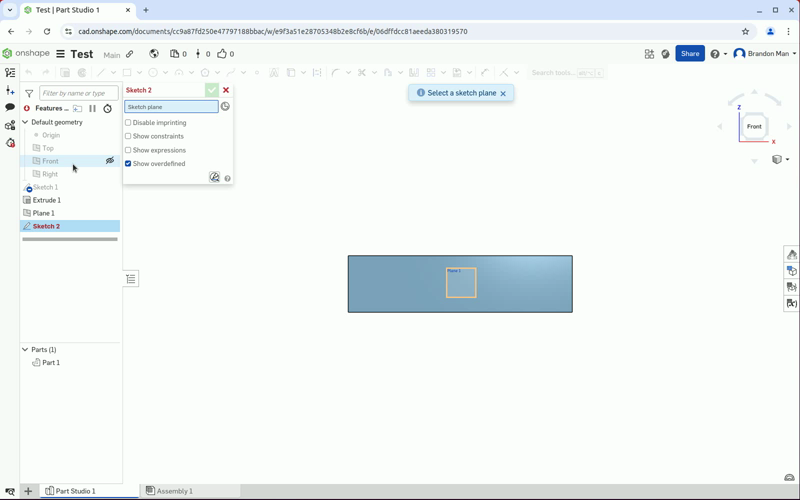
mouse_move(73, 215)
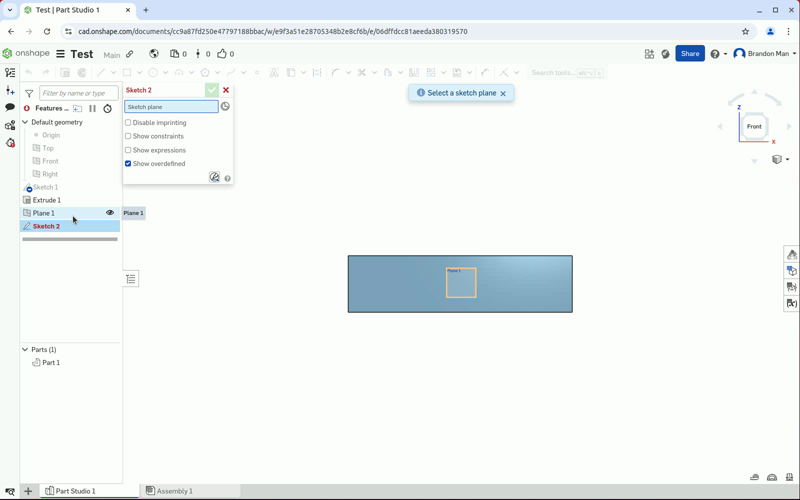
click(73, 215)
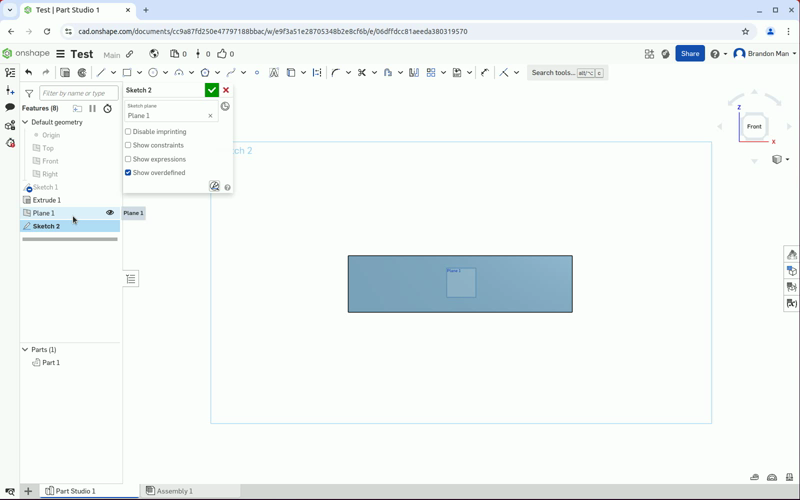
mouse_move(73, 352)
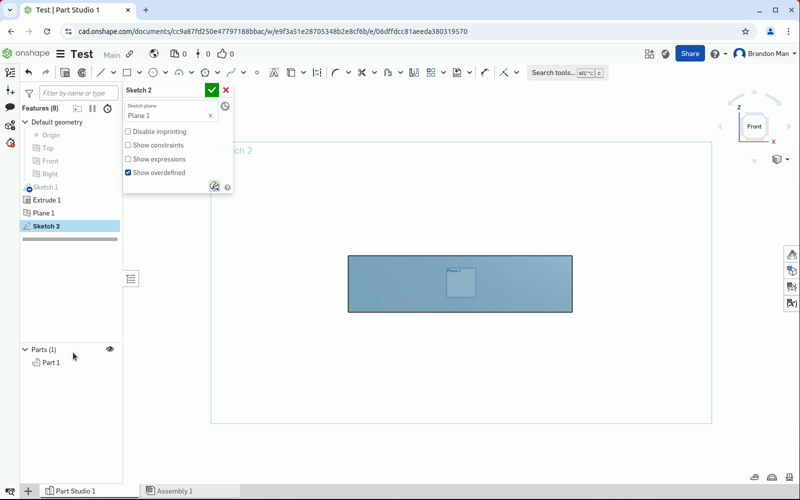
key(y)
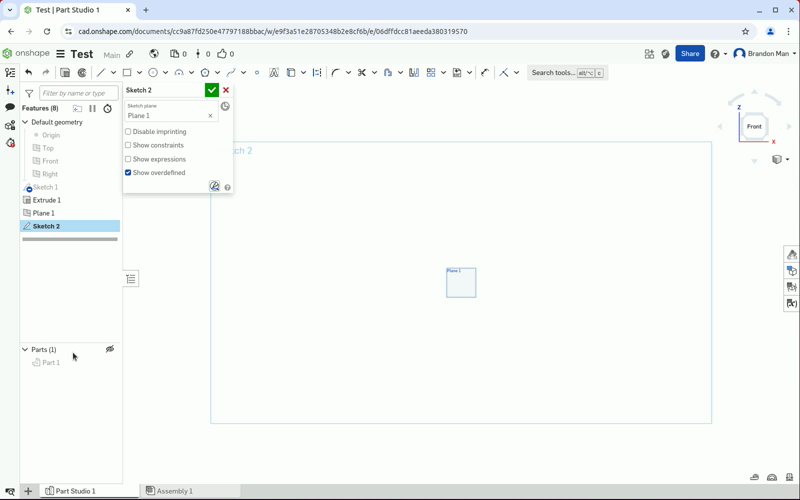
key(c)
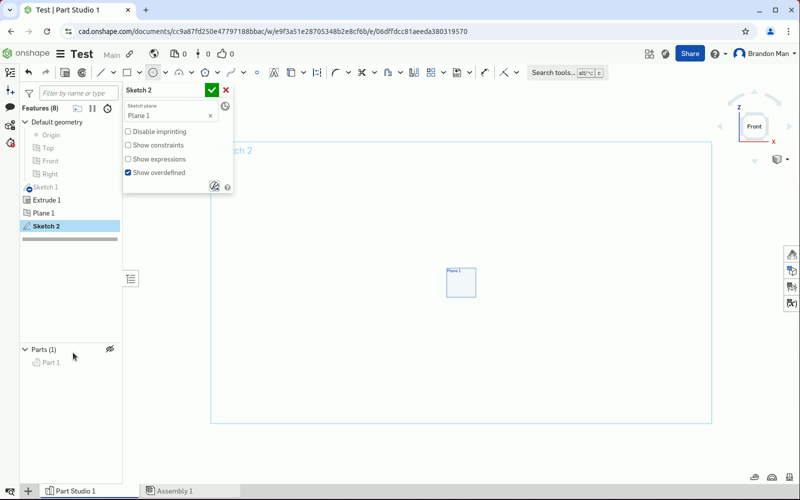
key_down(shift)
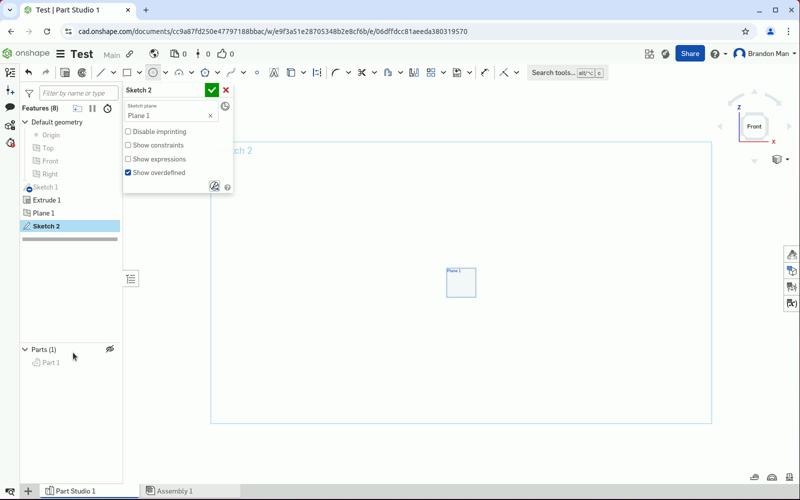
mouse_move(411, 282)
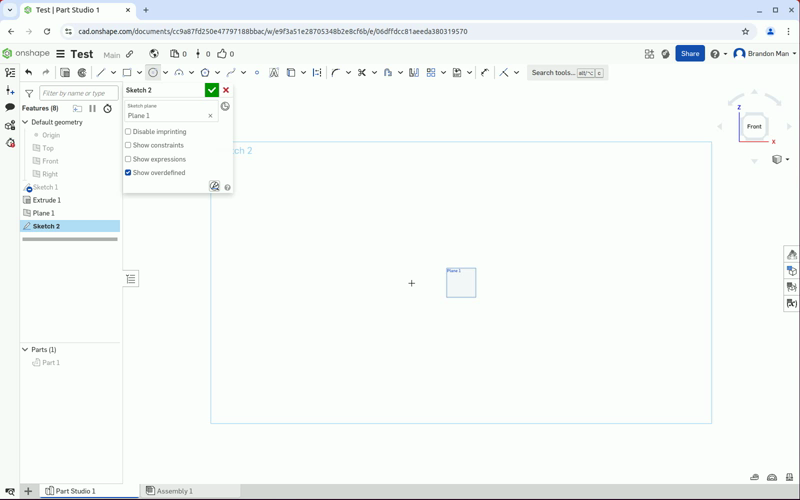
click(411, 282)
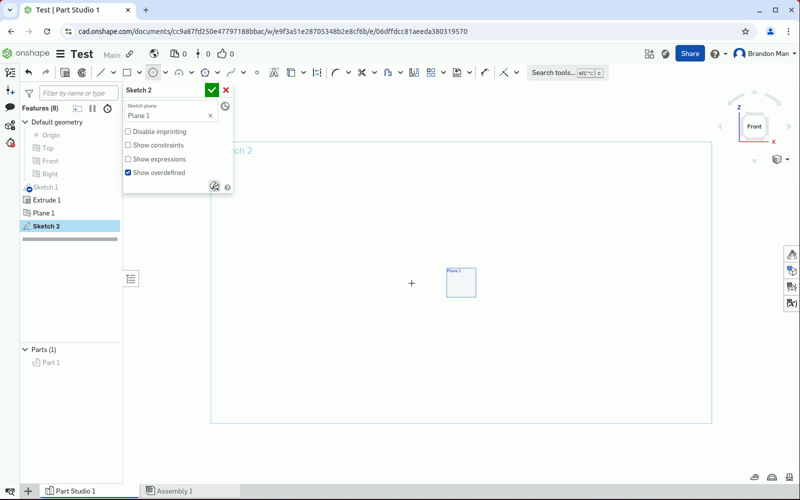
key_up(shift)
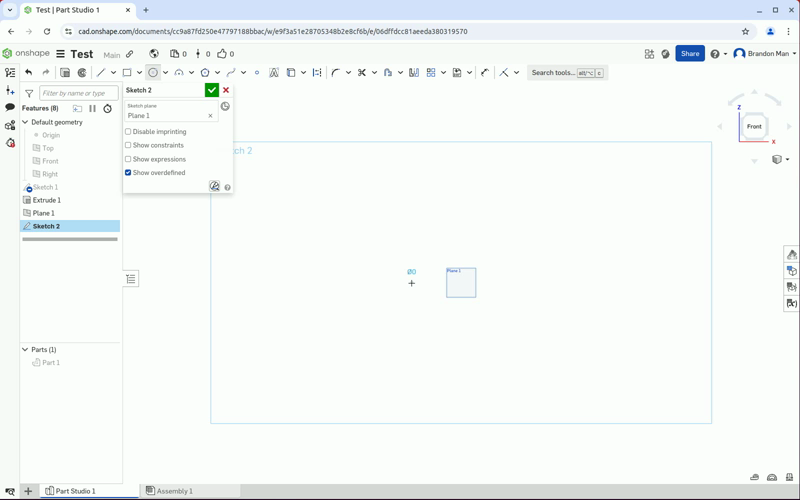
mouse_move(425, 282)
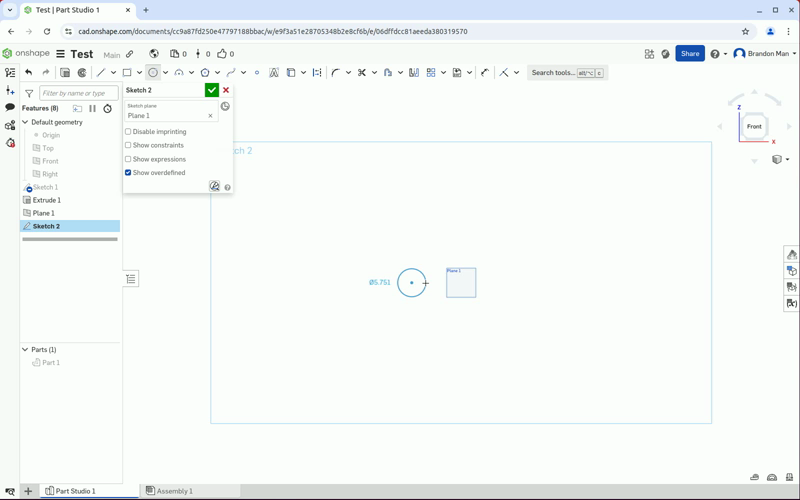
click(425, 282)
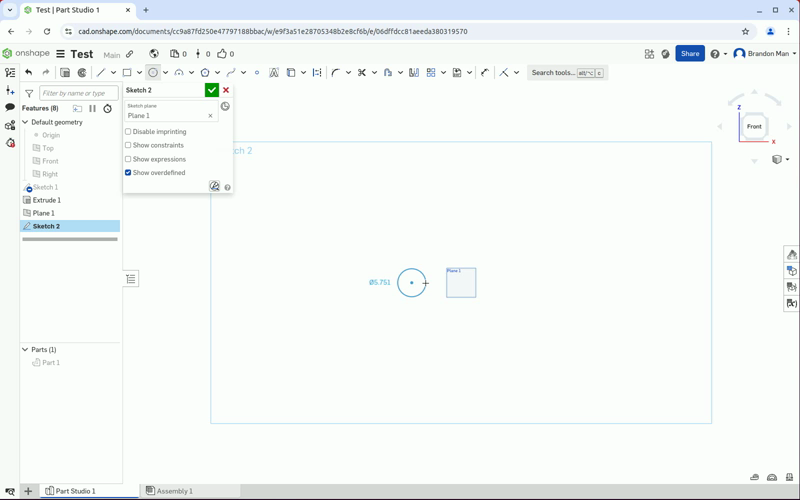
key(esc)
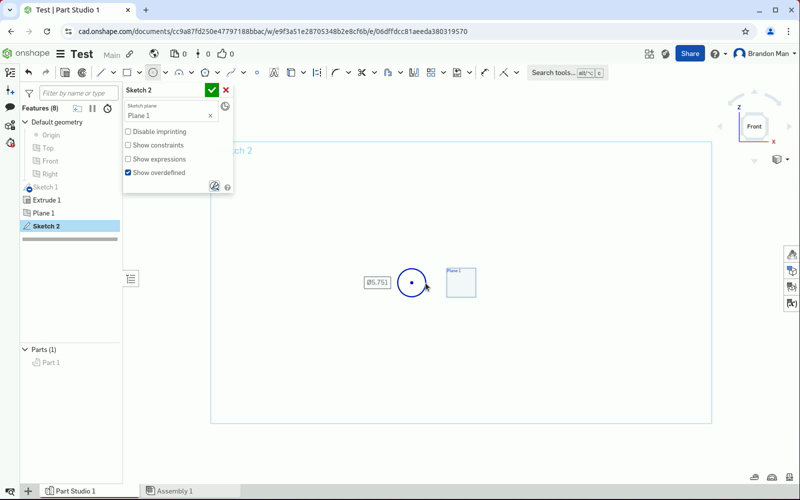
mouse_move(412, 290)
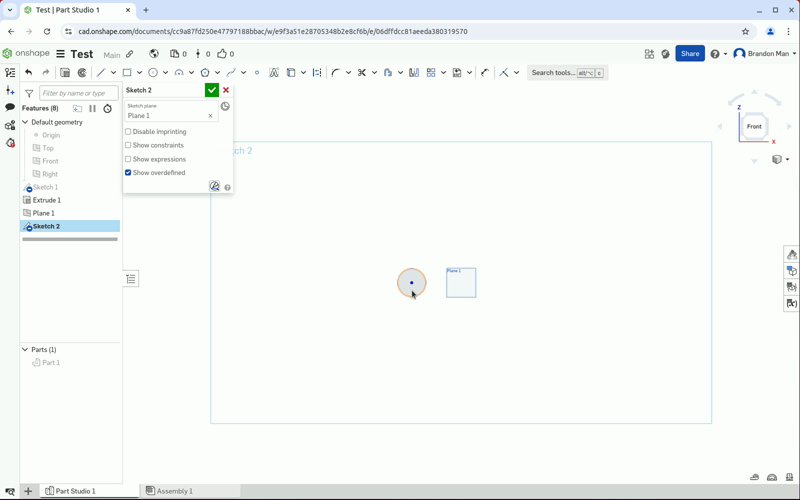
scroll(6)
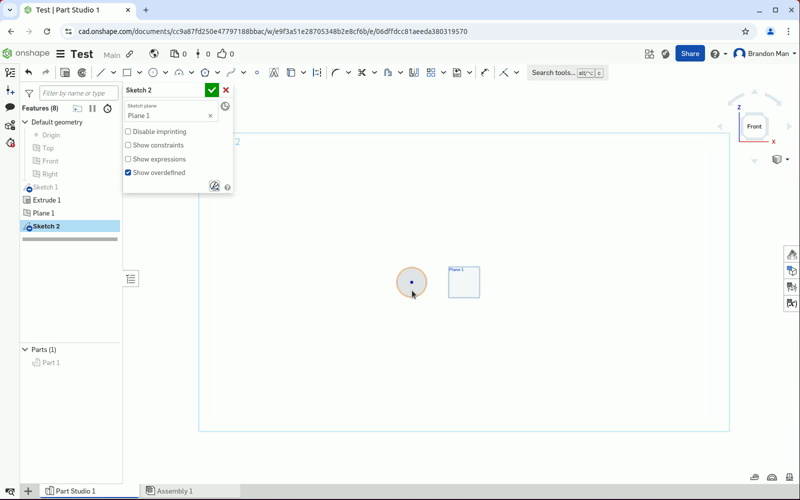
scroll(6)
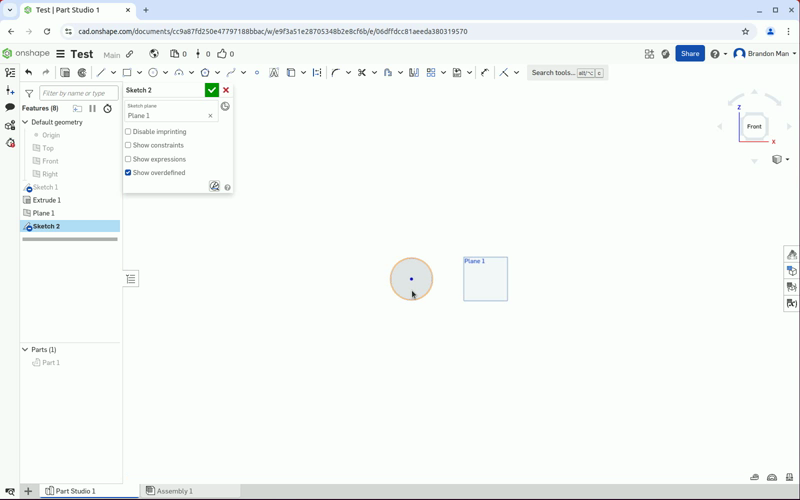
scroll(6)
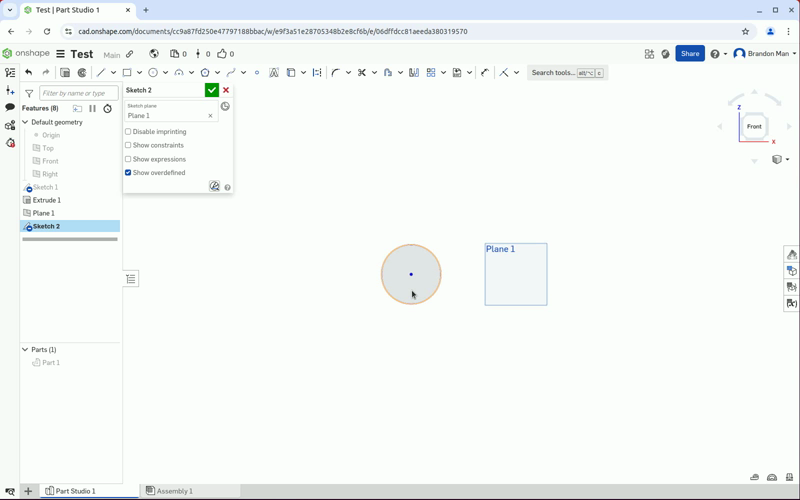
scroll(6)
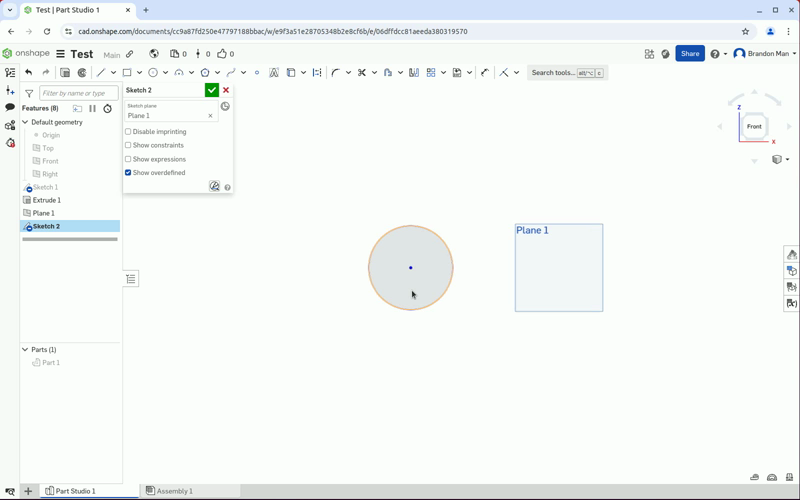
scroll(6)
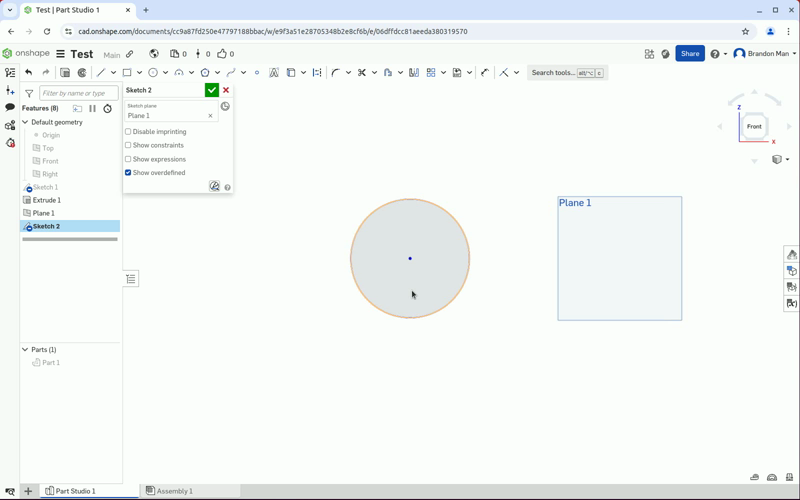
scroll(6)
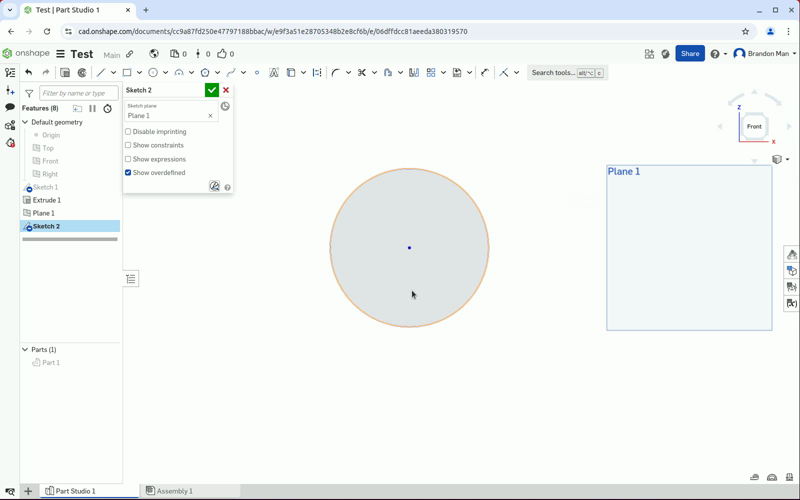
scroll(6)
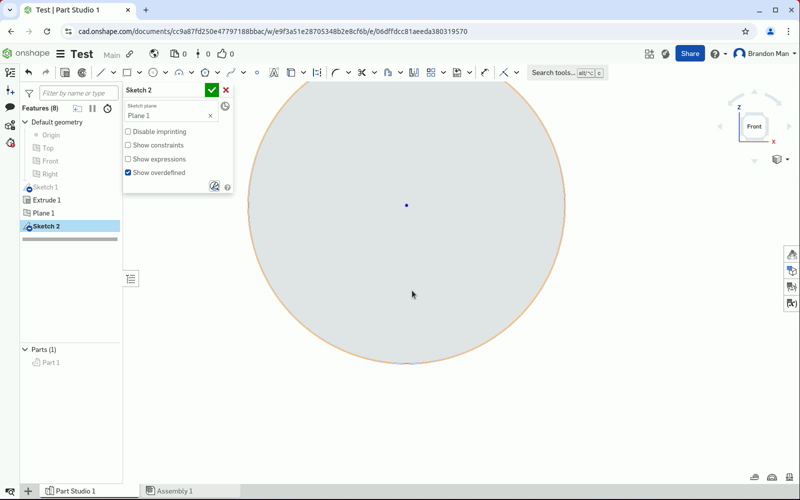
click(412, 290)
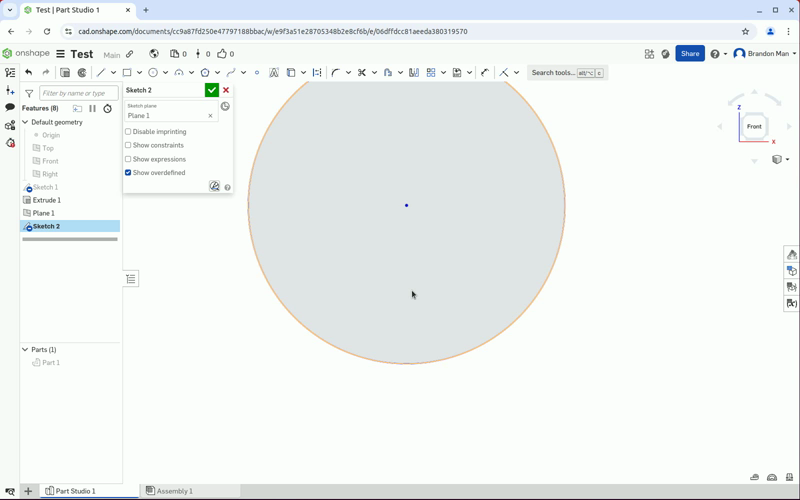
scroll(-6)
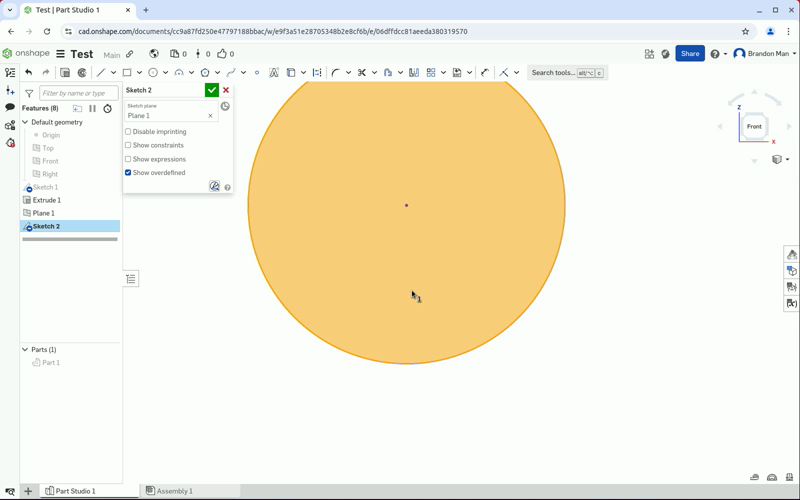
scroll(-6)
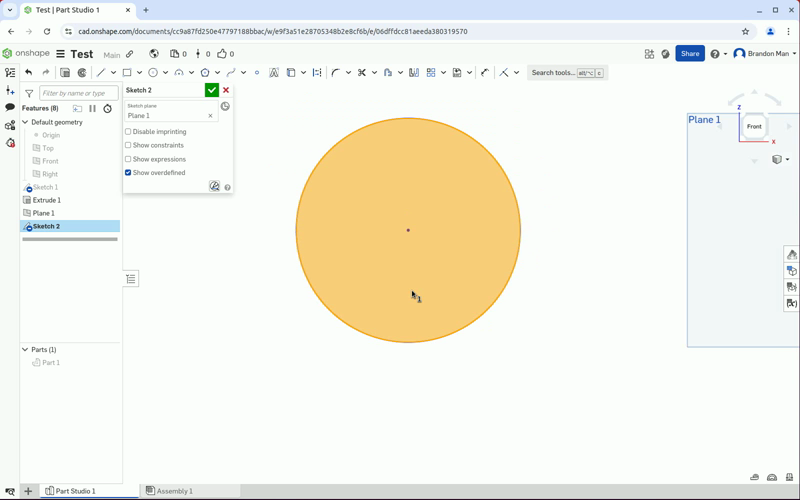
scroll(-6)
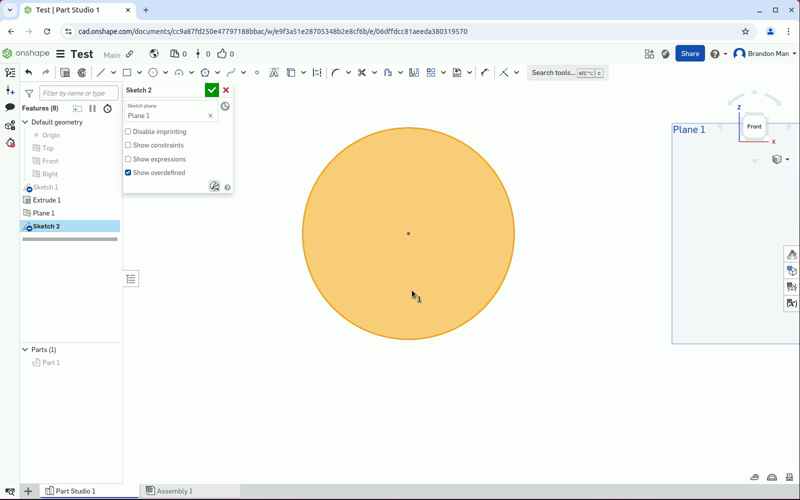
scroll(-6)
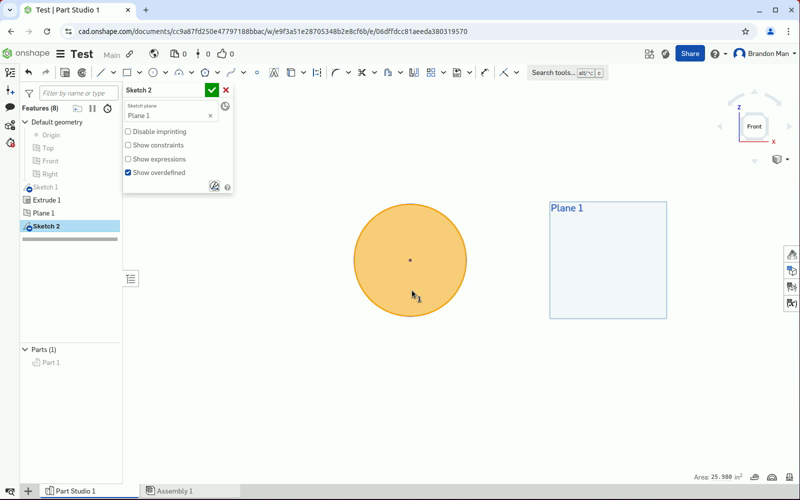
scroll(-6)
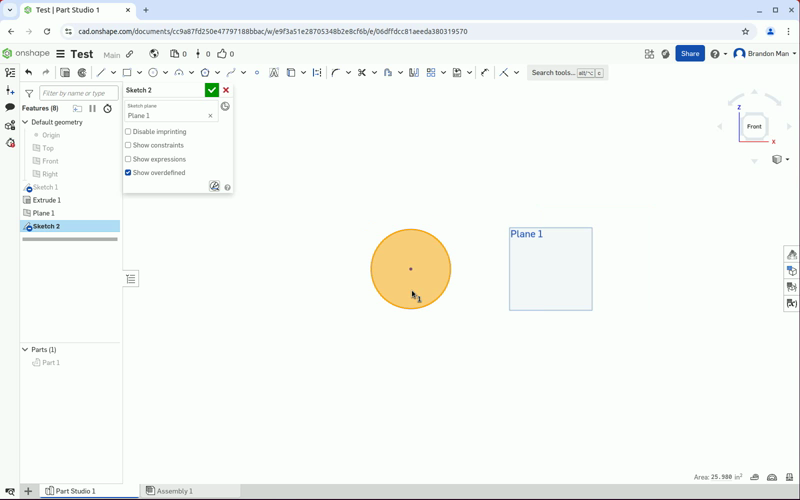
scroll(-6)
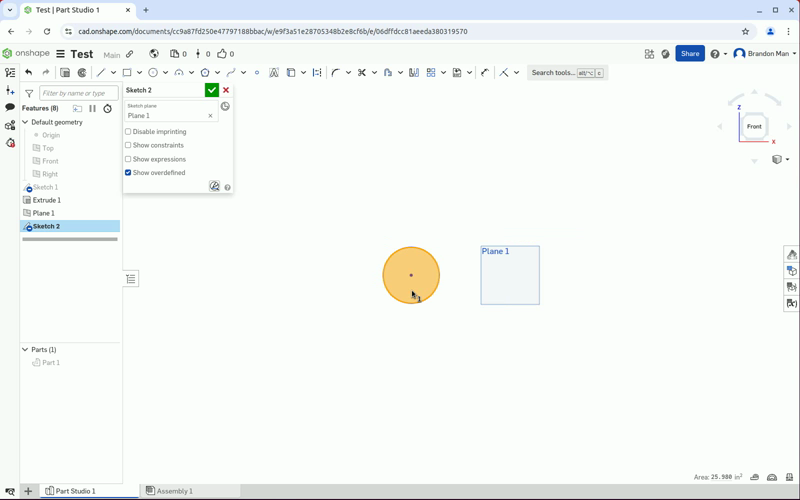
scroll(-6)
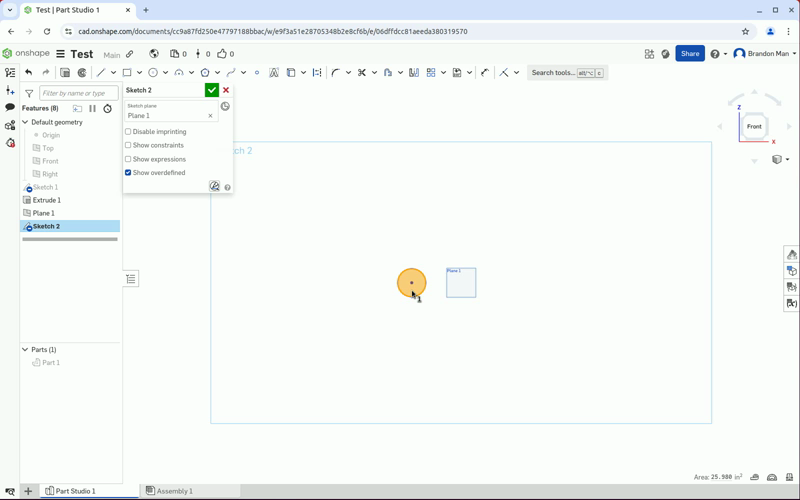
mouse_move(73, 352)
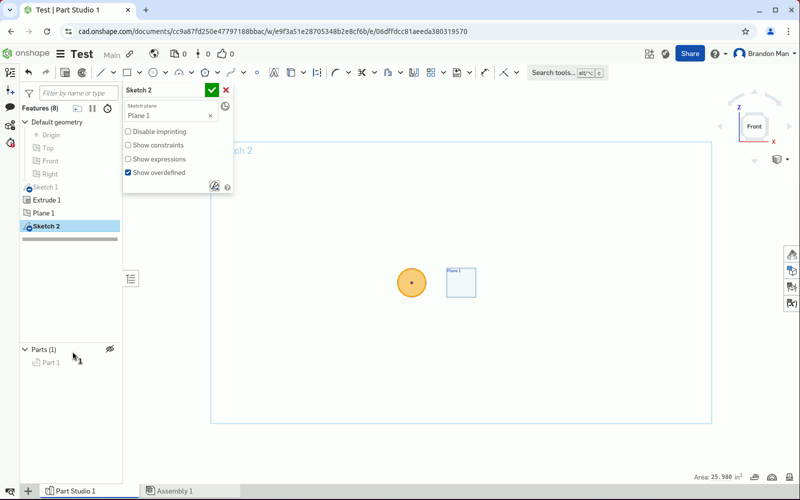
key(shift+y)
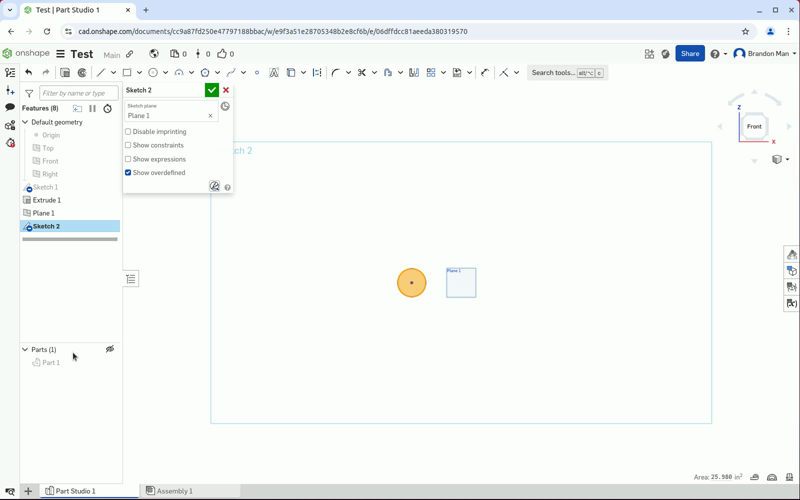
key(shift+e)
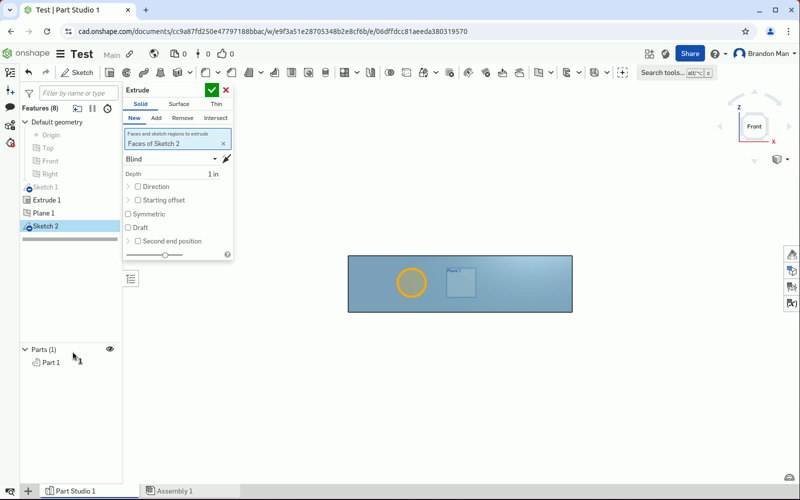
mouse_move(143, 106)
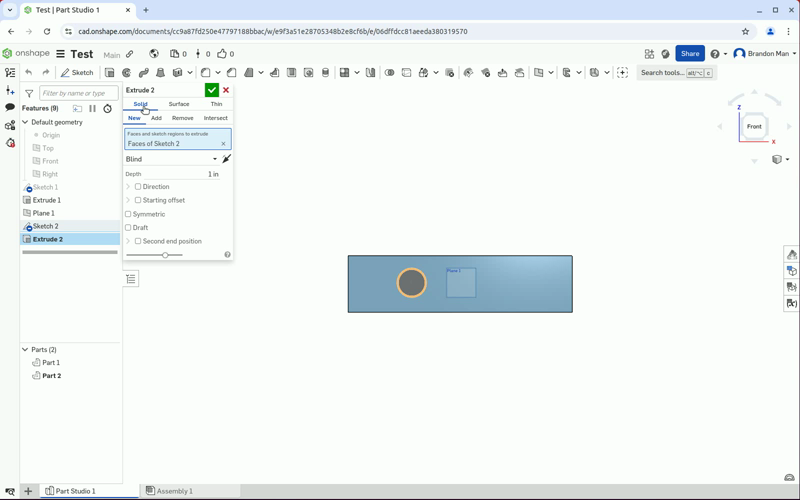
click(143, 106)
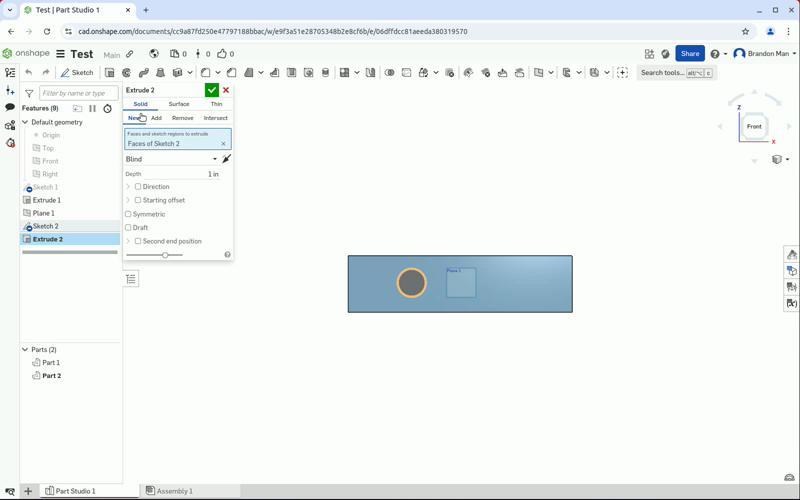
mouse_move(137, 120)
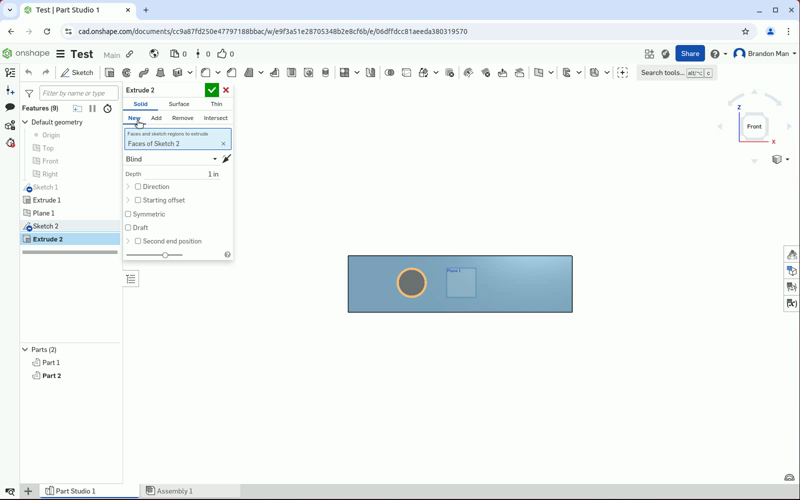
click(137, 120)
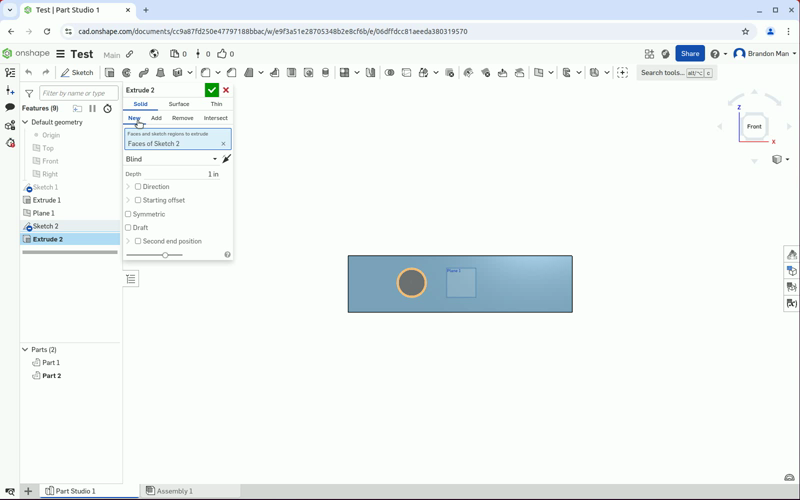
key(tab, 4)
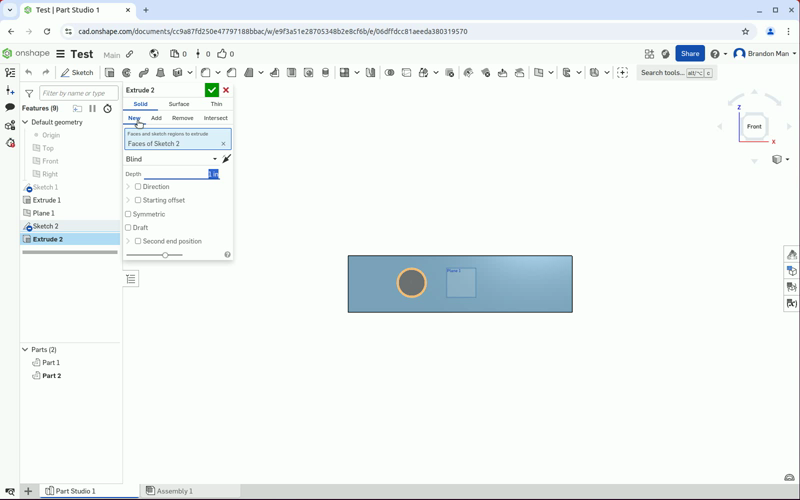
text(4.574)
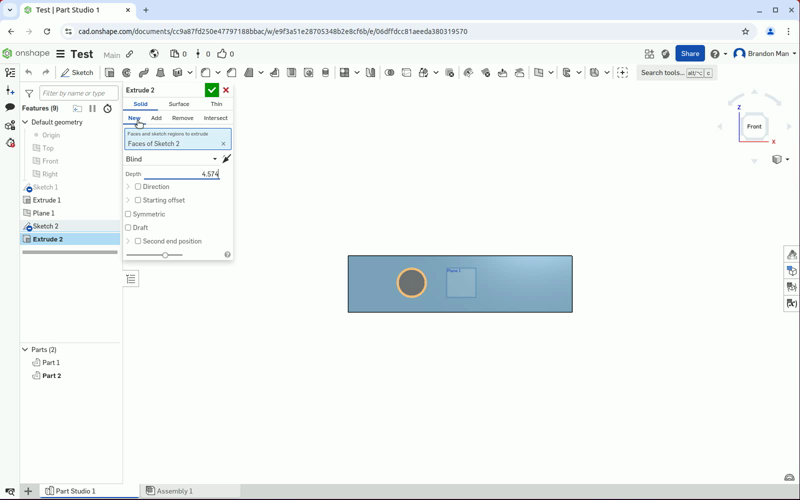
key(enter)
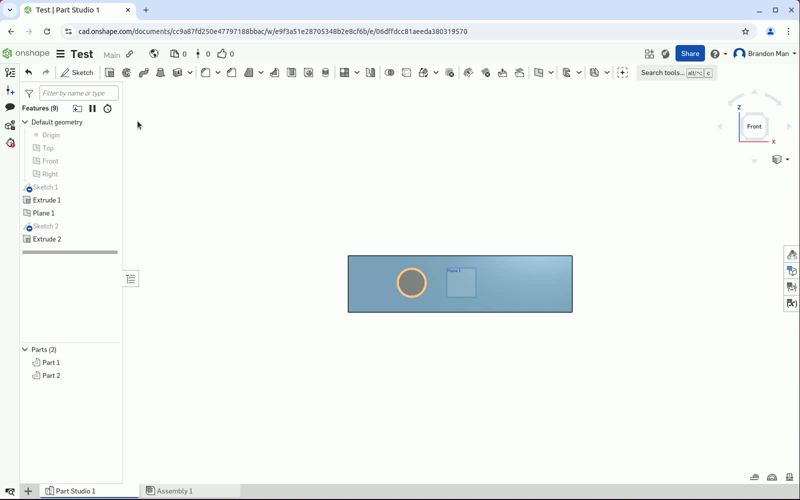
key(shift+h)
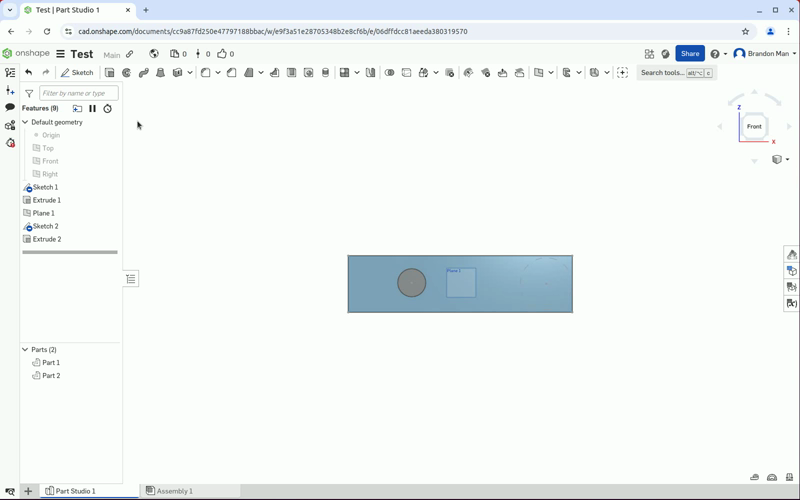
key(shift+h)
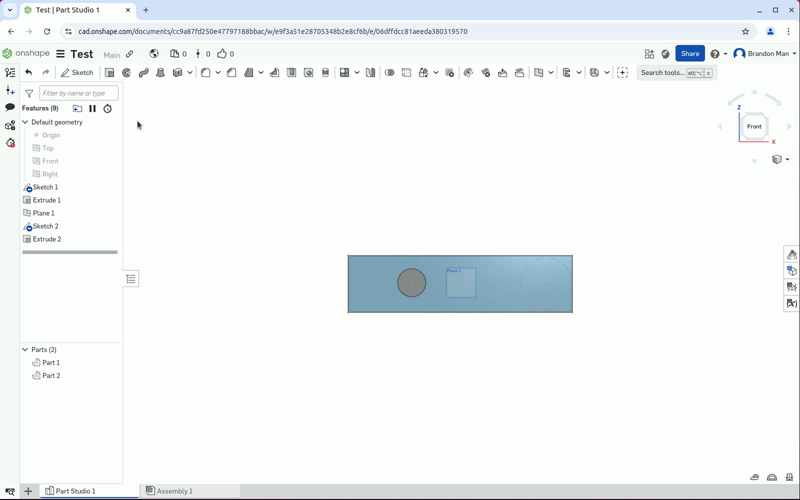
key(shift+7)
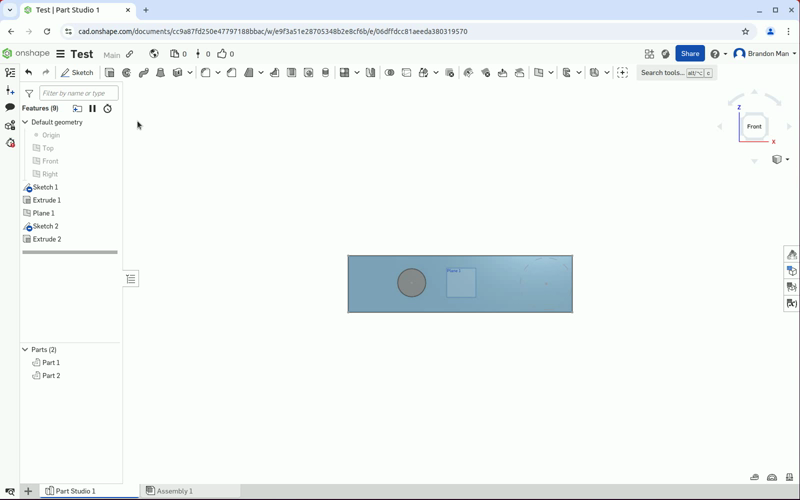
key(left, 2)
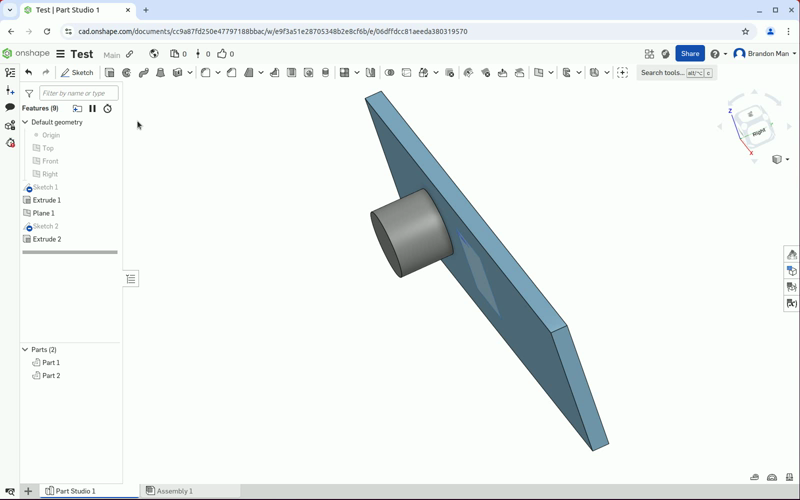
key(down, 2)
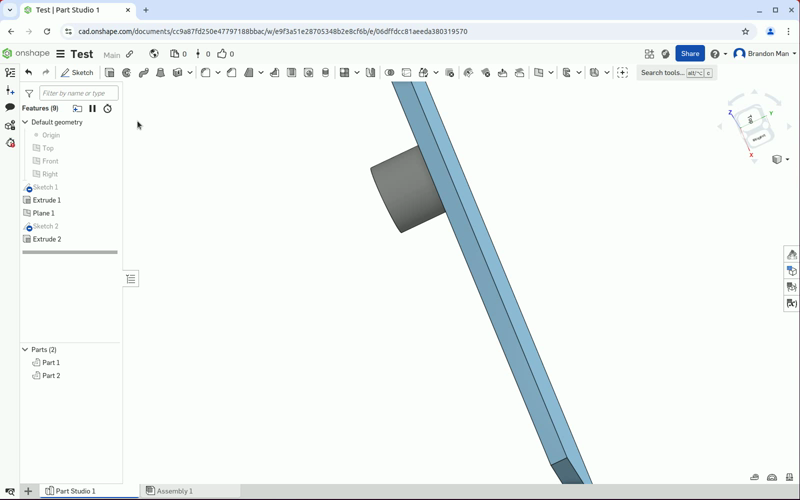
key(up, 2)
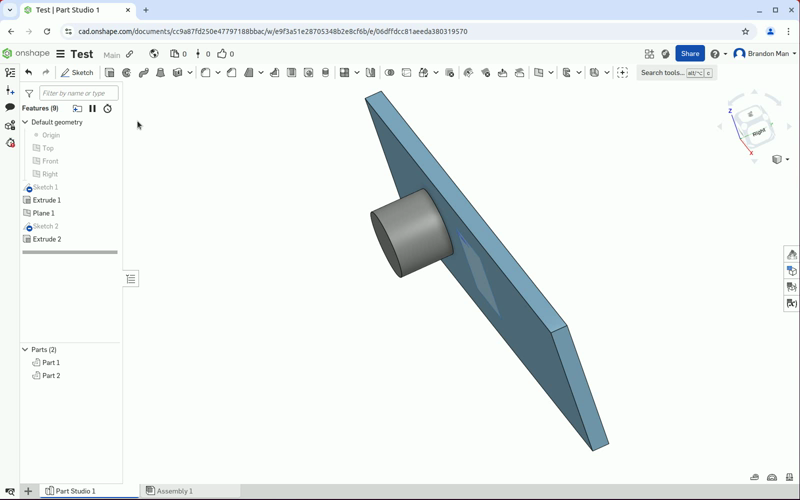
key(right, 2)
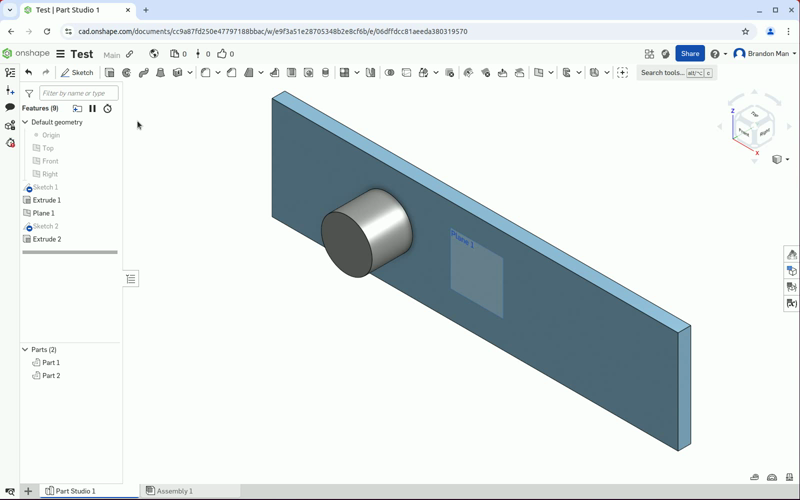
mouse_move(73, 189)
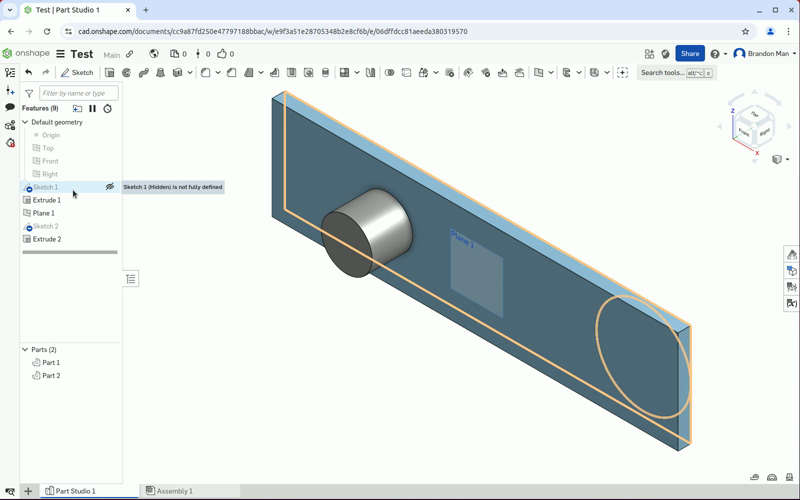
click(73, 189)